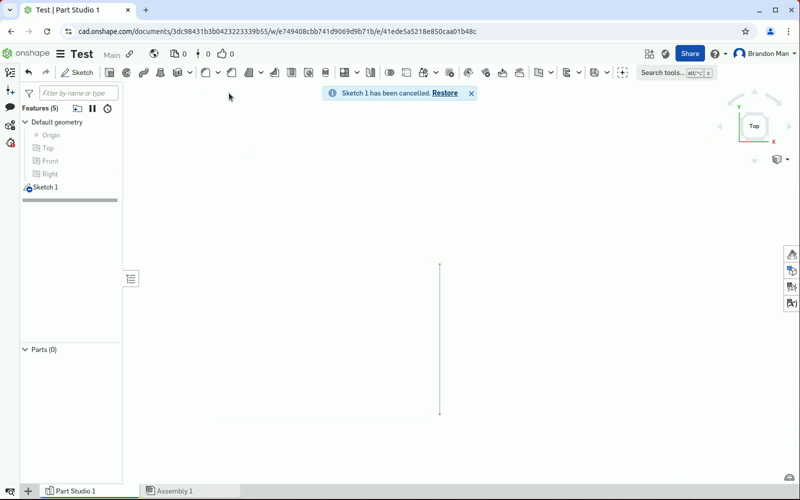
key(shift+h)
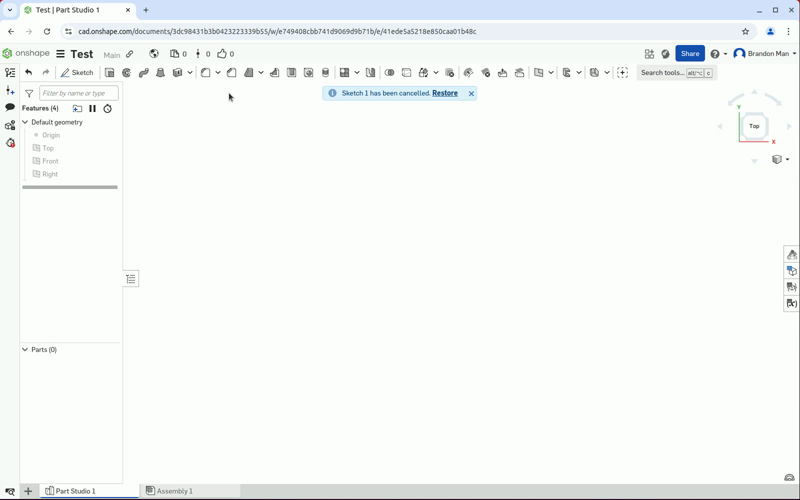
mouse_move(73, 352)
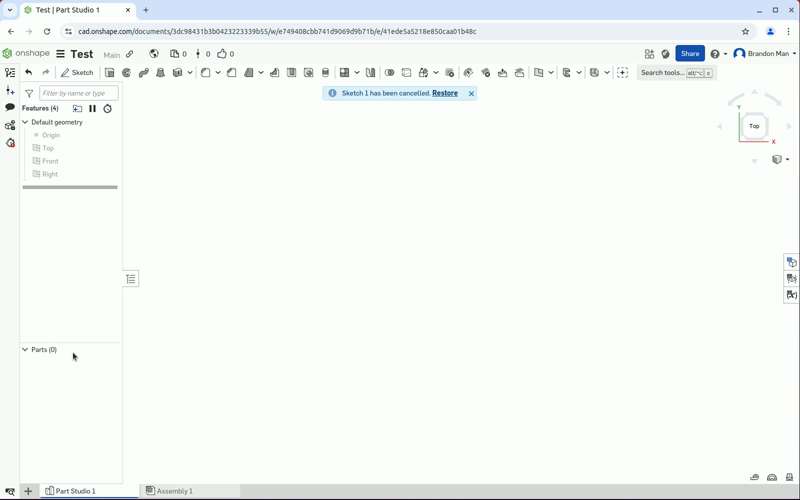
key(y)
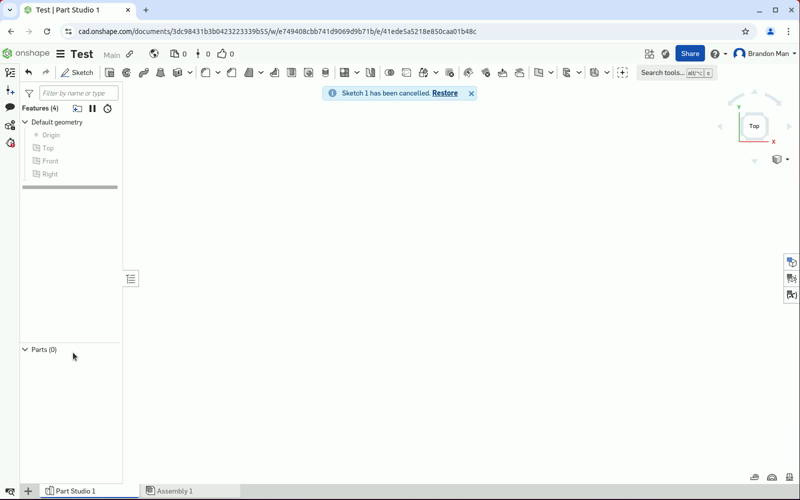
key(shift+p)
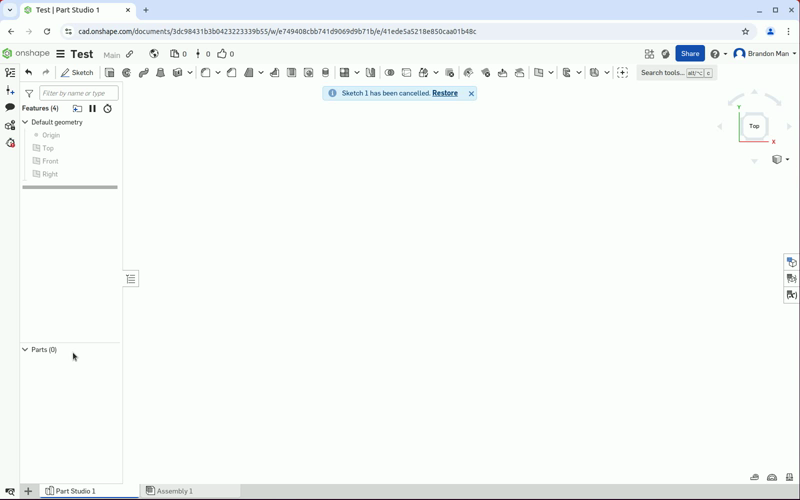
key(space)
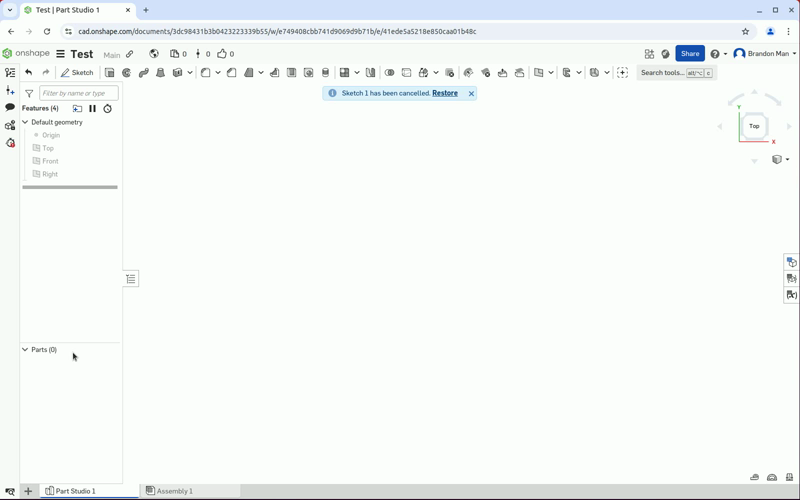
key_down(shift)
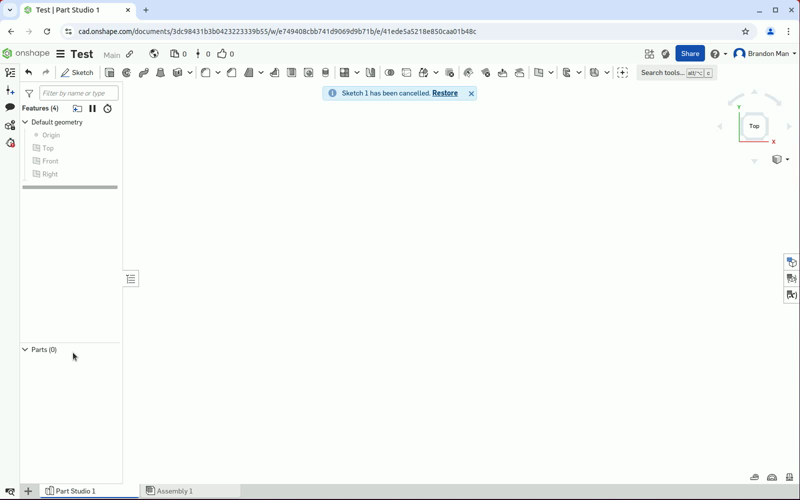
key(up)
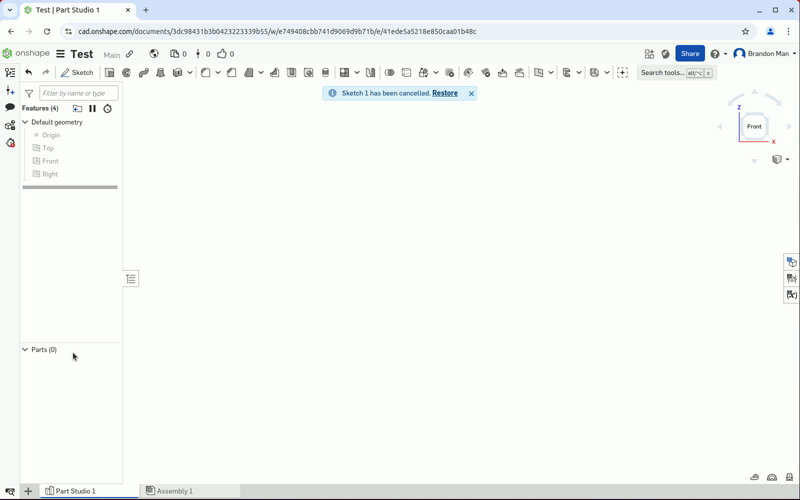
key_up(shift)
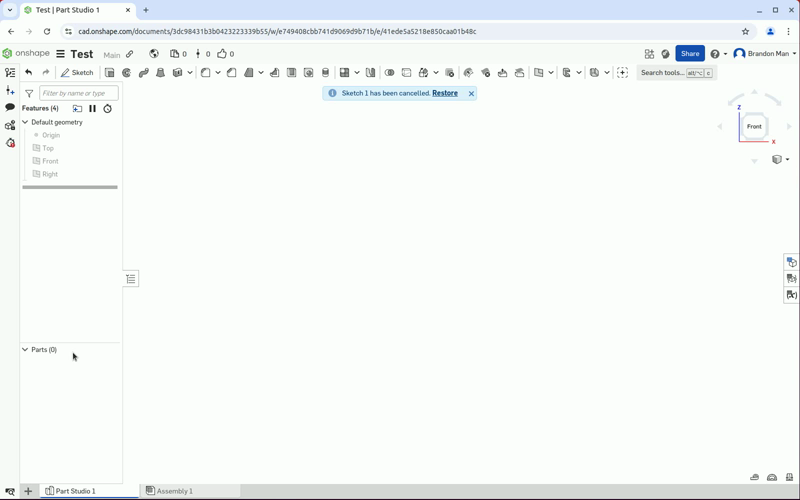
key(space)
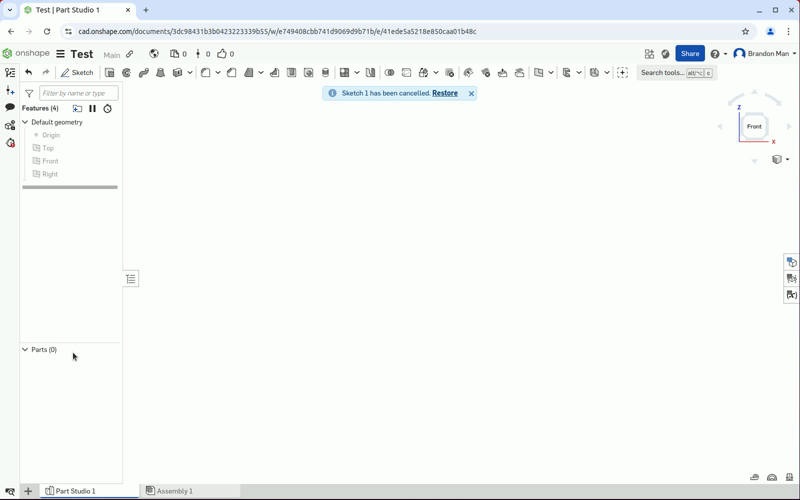
key_down(shift)
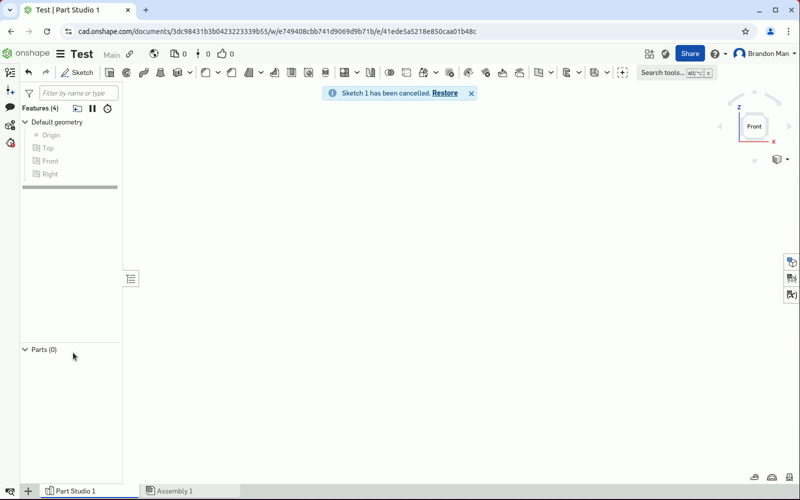
key(left)
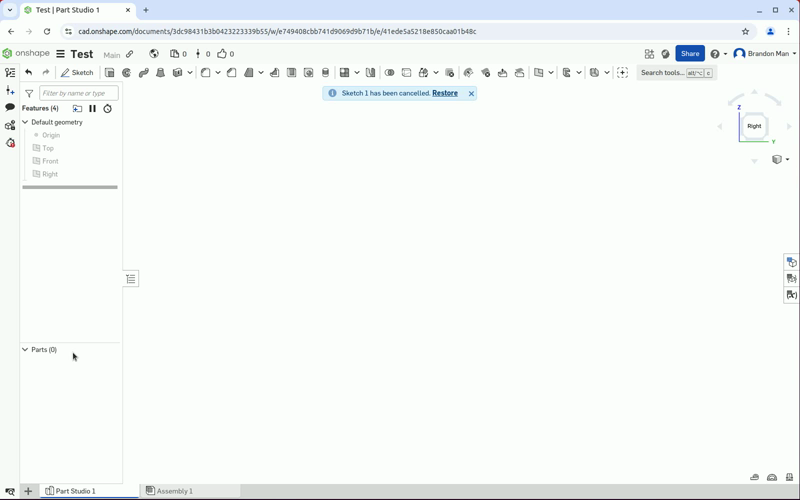
key_up(shift)
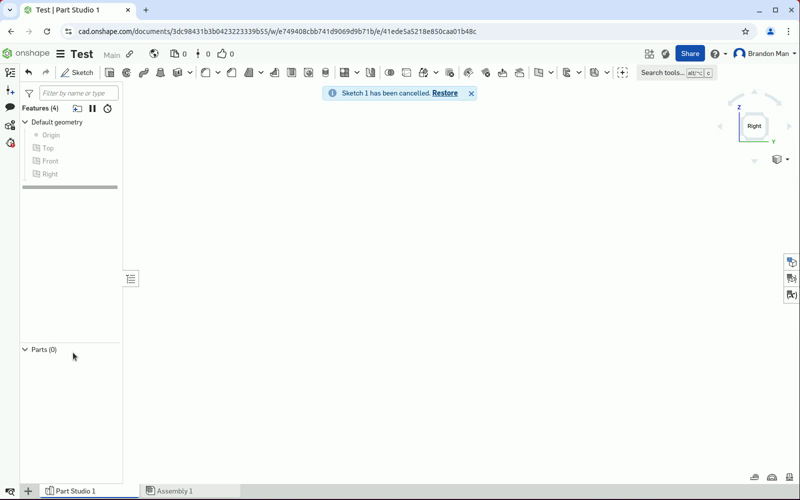
mouse_move(73, 352)
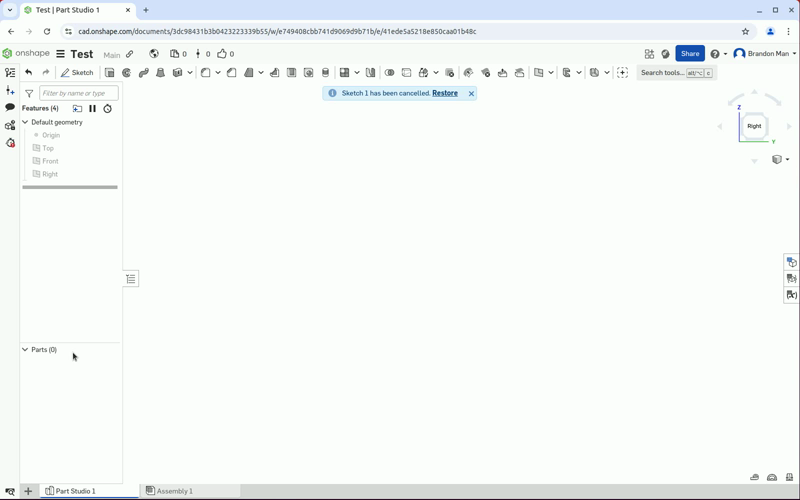
key(shift+y)
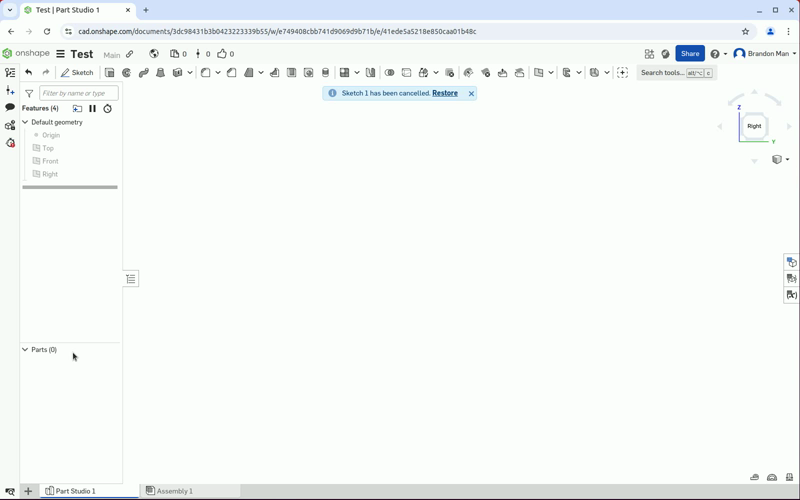
key(shift+s)
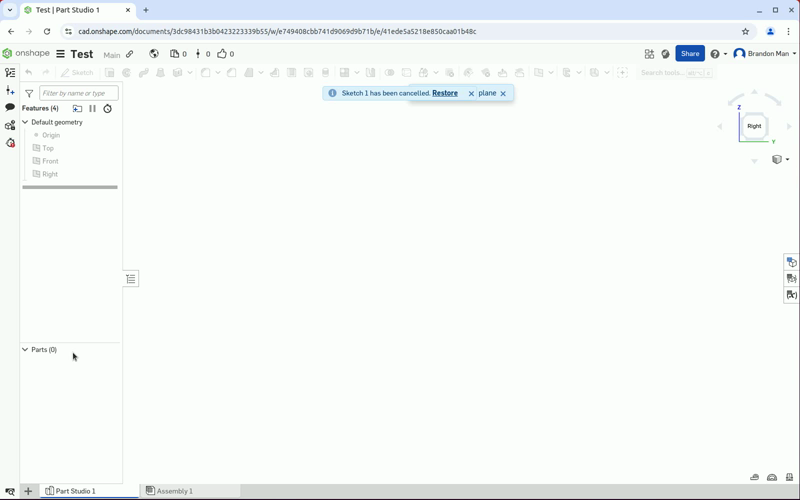
mouse_move(73, 176)
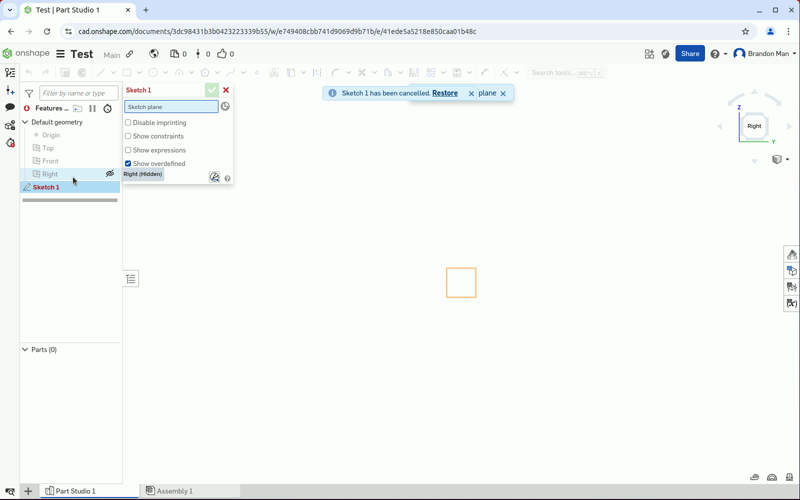
click(73, 176)
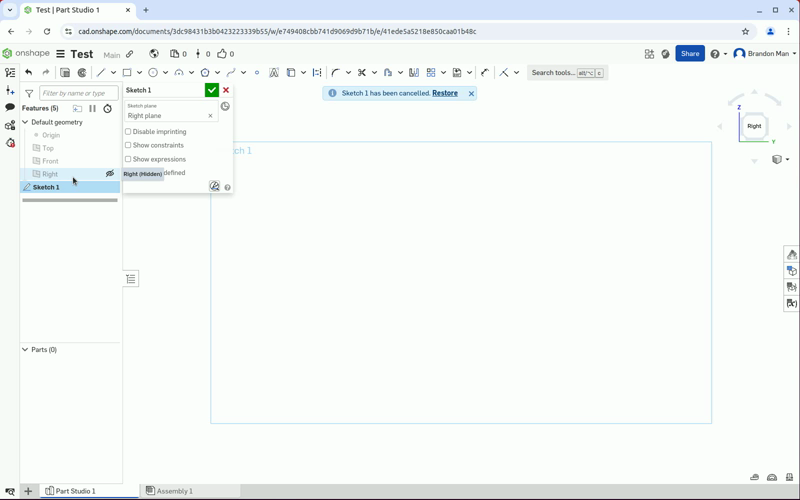
mouse_move(73, 352)
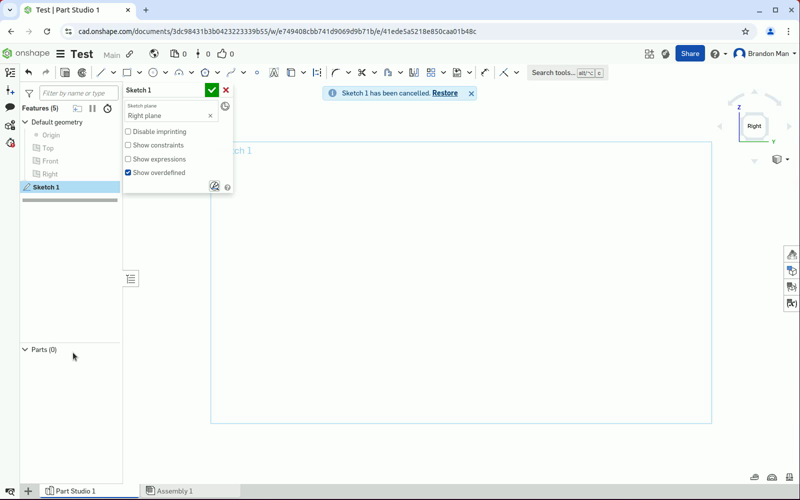
key(y)
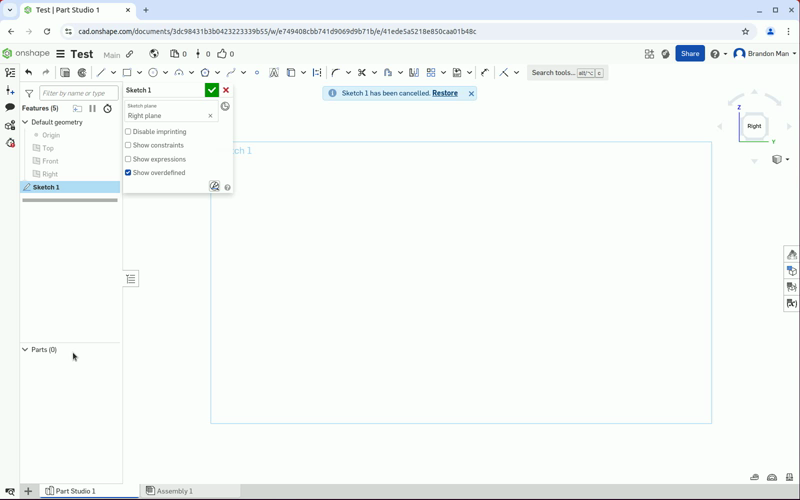
key(l)
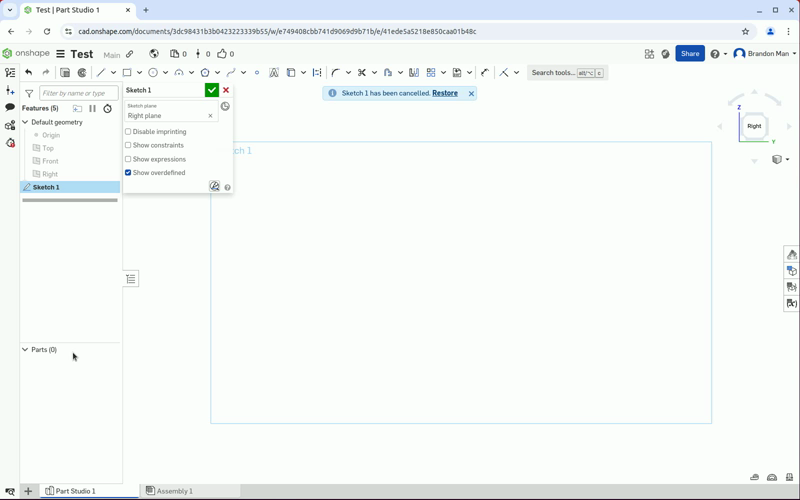
key_down(shift)
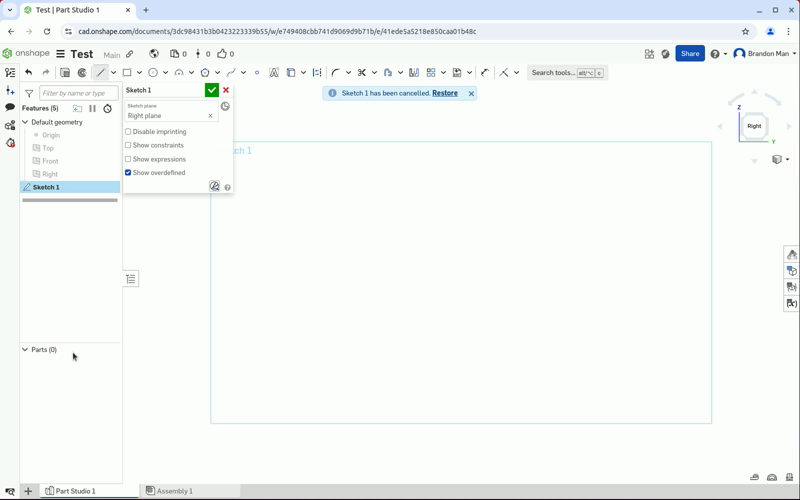
mouse_move(364, 354)
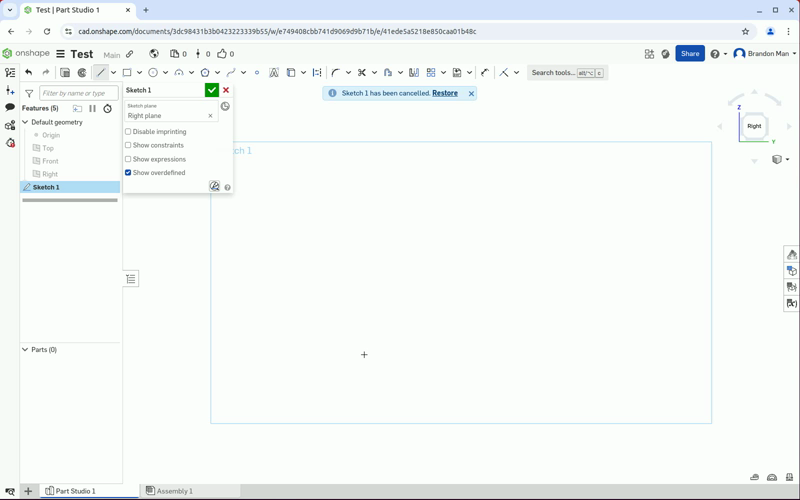
click(364, 354)
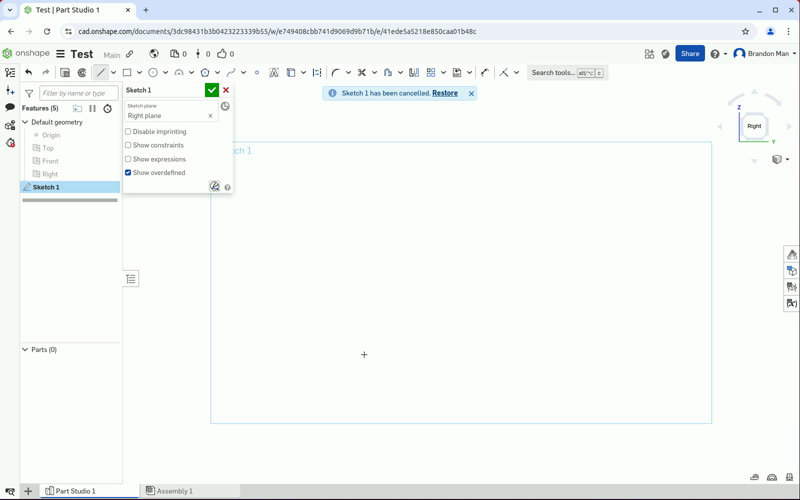
key_up(shift)
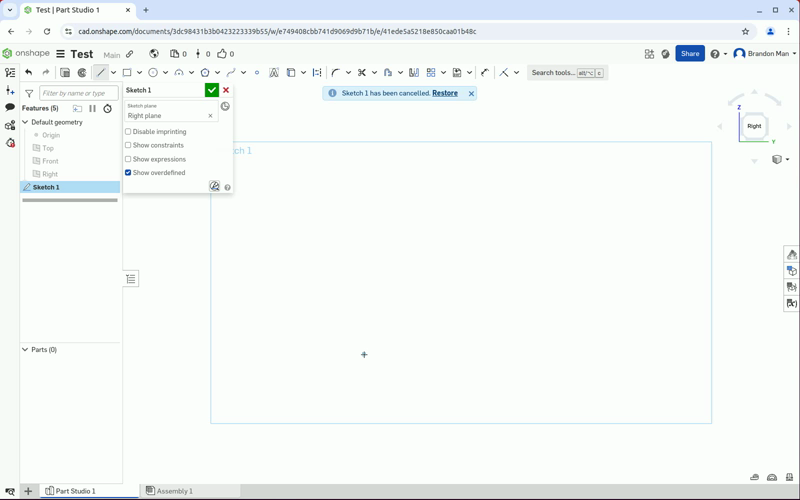
key_down(shift)
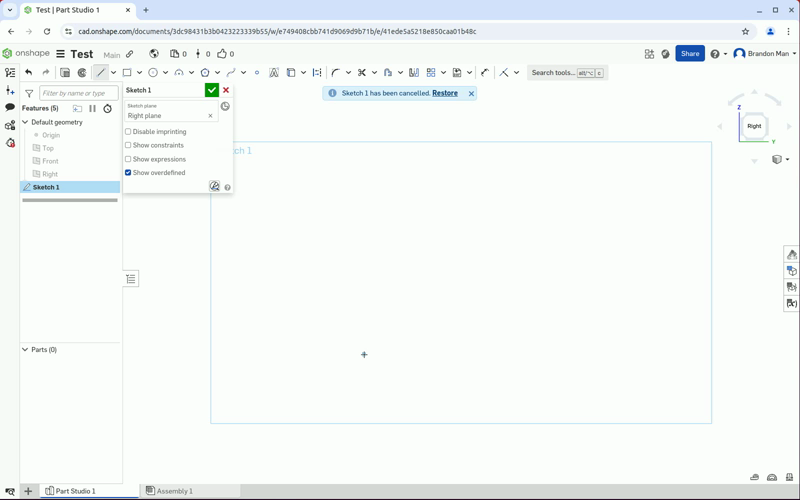
mouse_move(554, 354)
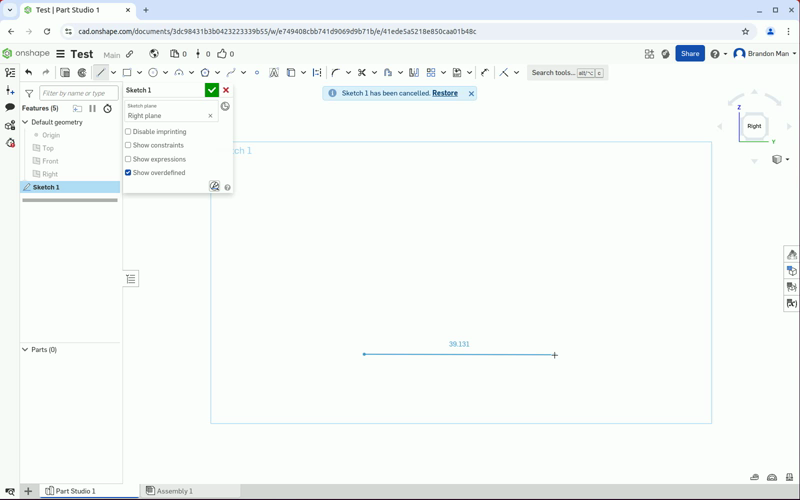
click(554, 354)
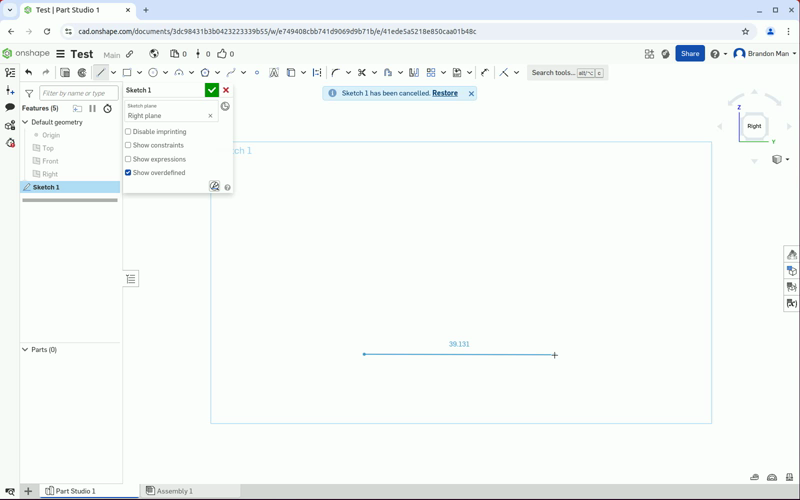
key_up(shift)
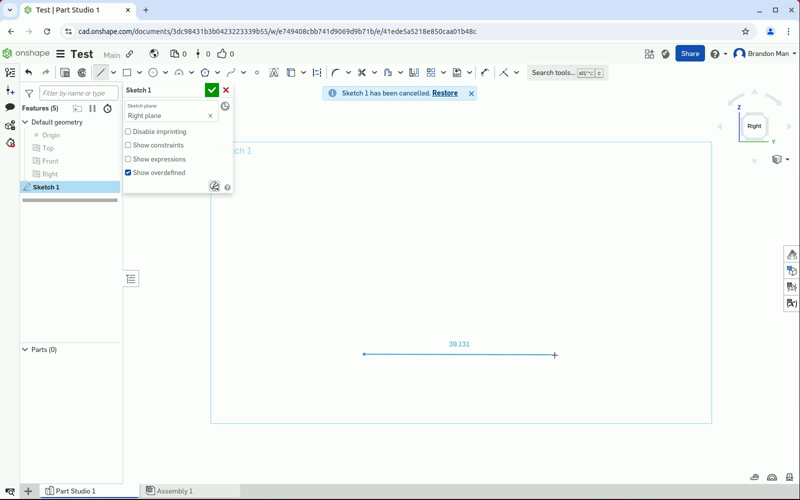
key_down(shift)
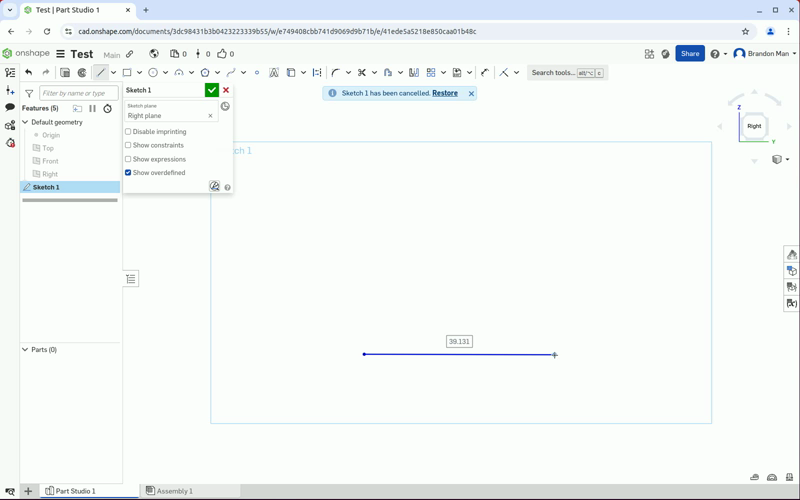
mouse_move(554, 214)
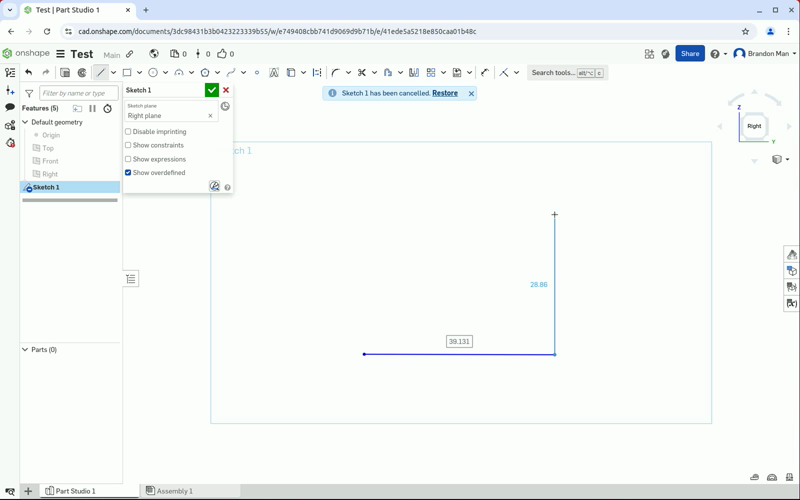
click(554, 214)
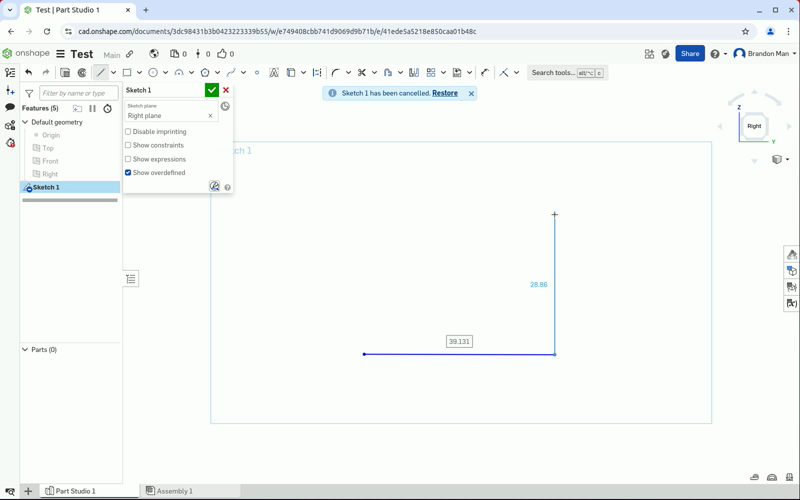
key_up(shift)
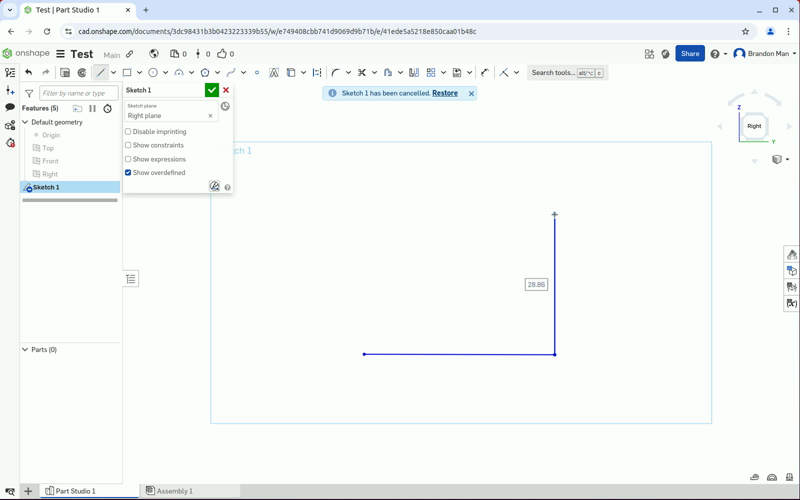
key_down(shift)
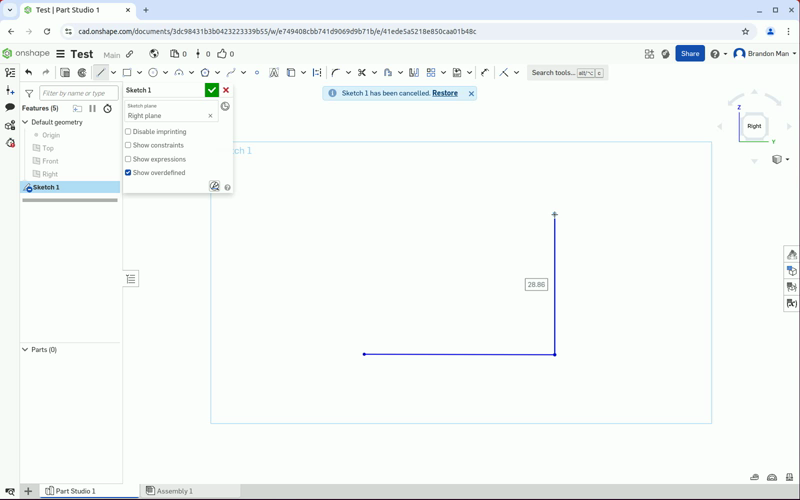
mouse_move(364, 214)
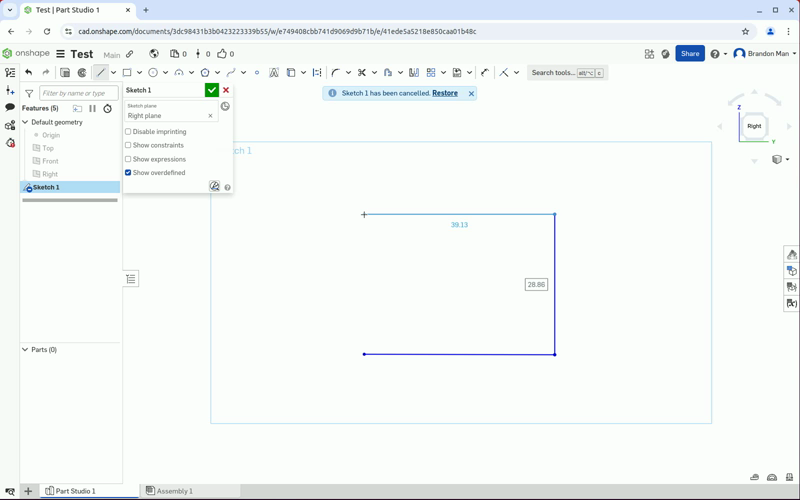
click(364, 214)
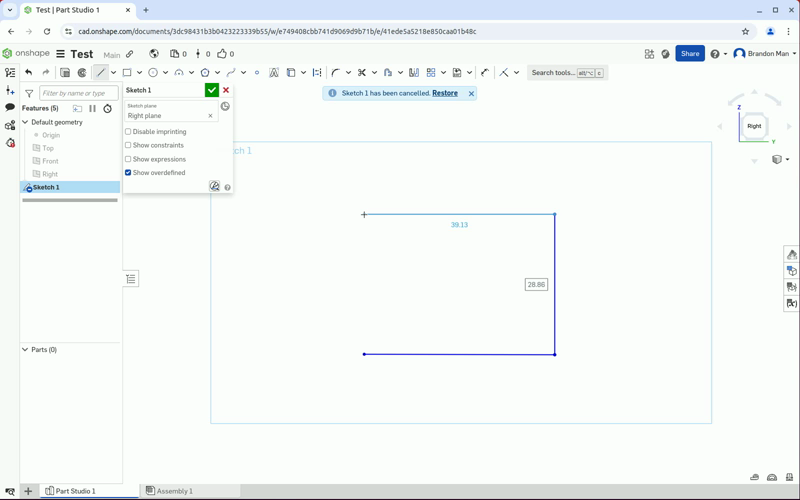
key_up(shift)
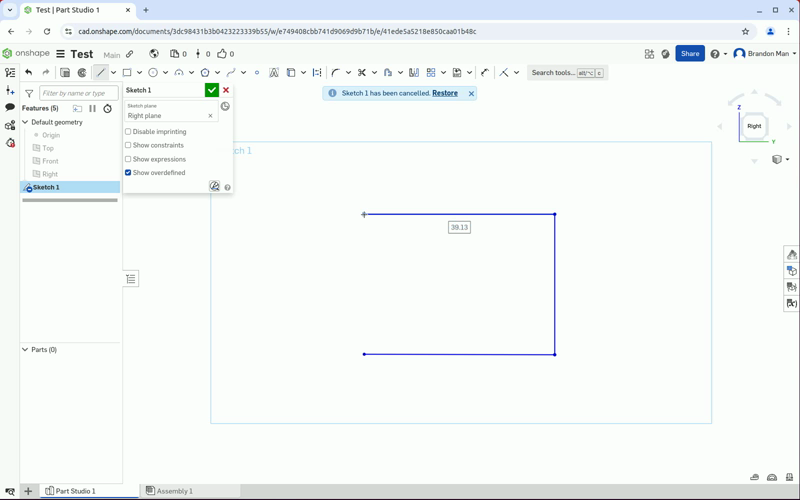
key_down(shift)
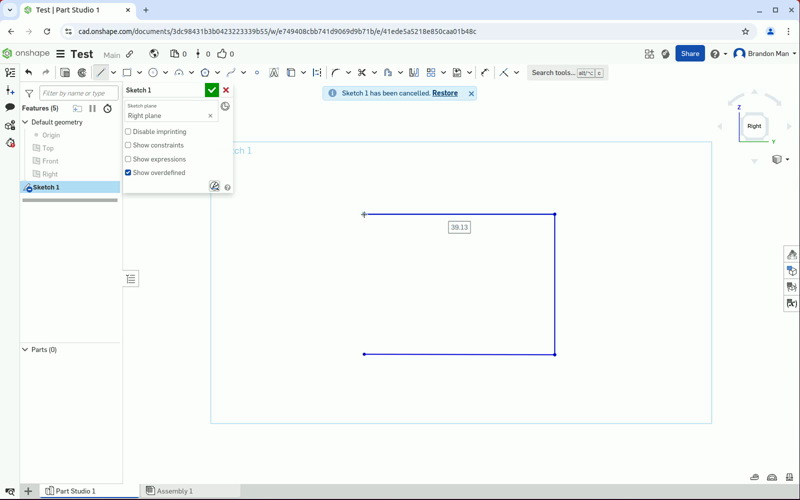
mouse_move(364, 354)
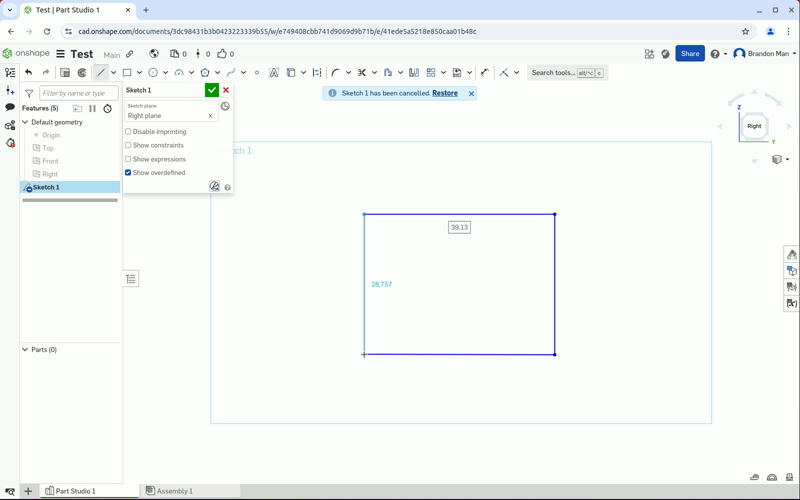
key_up(shift)
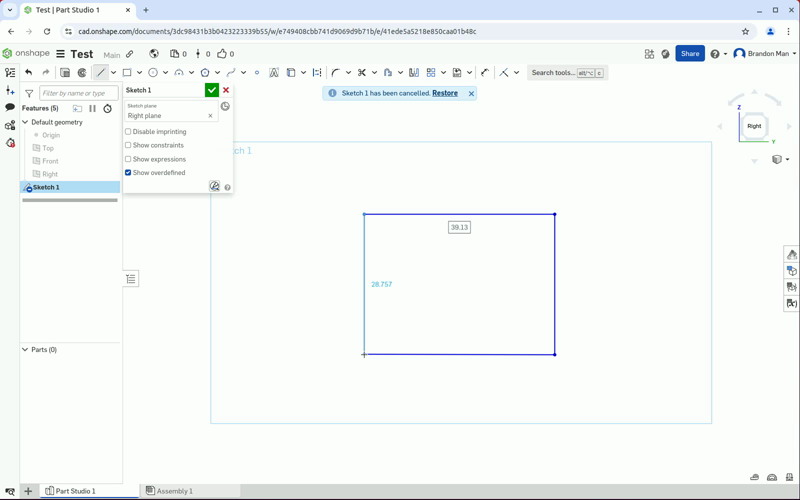
click(364, 354)
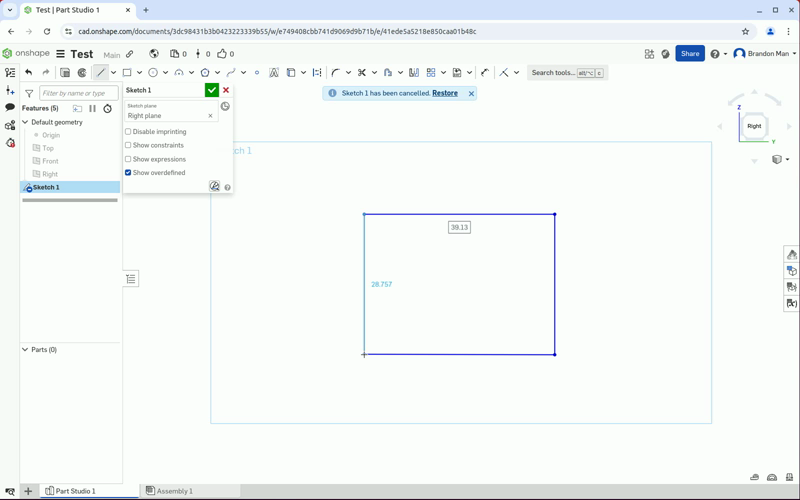
key(esc)
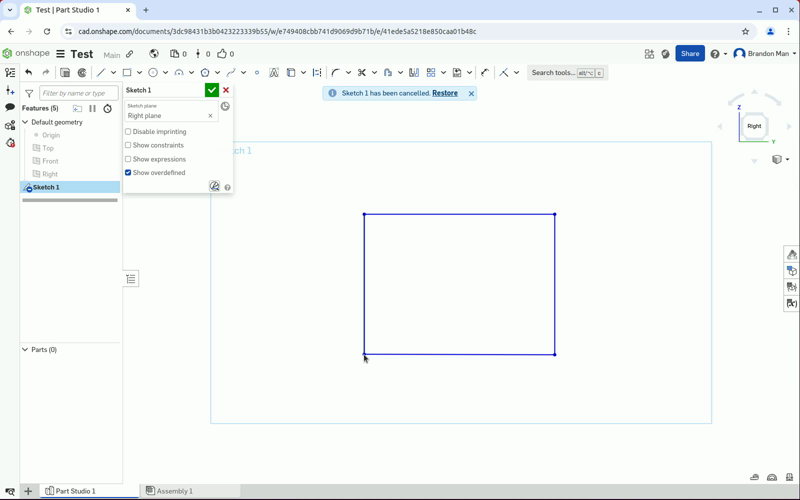
mouse_move(415, 250)
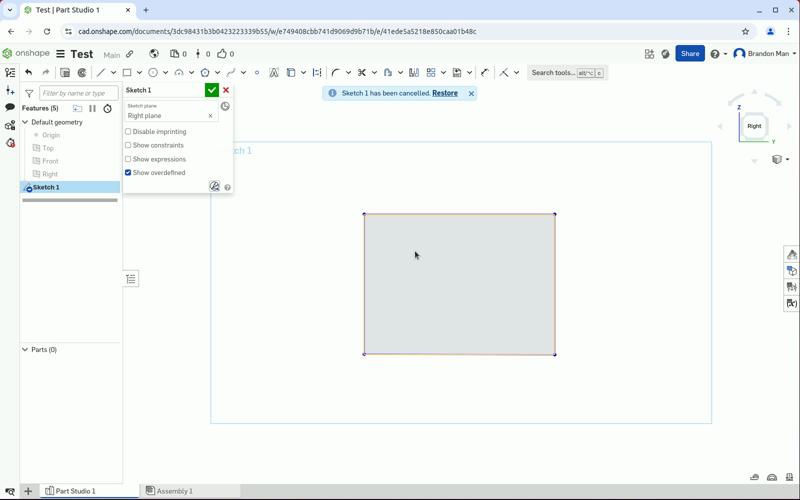
click(415, 250)
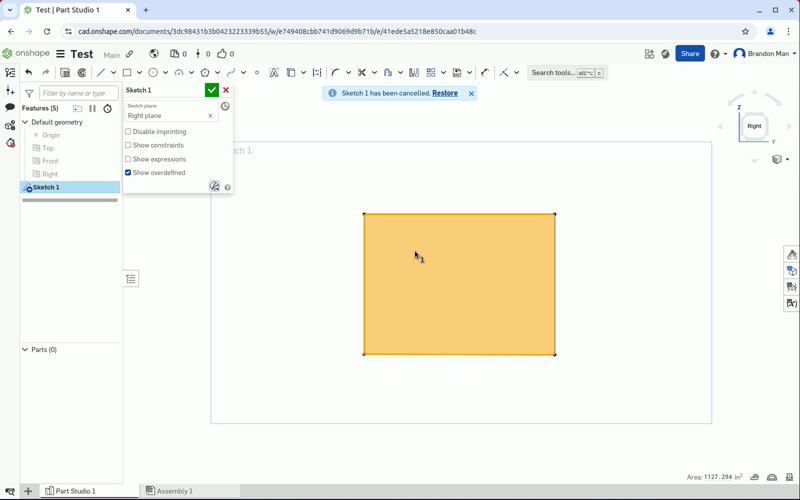
mouse_move(73, 352)
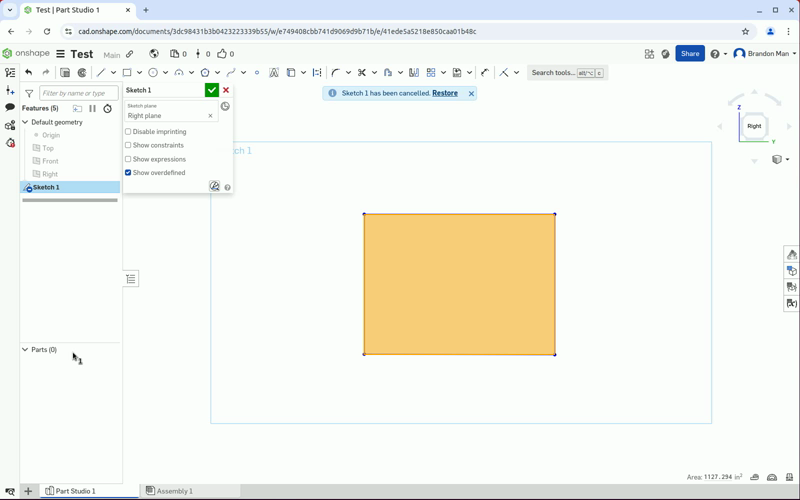
key(shift+y)
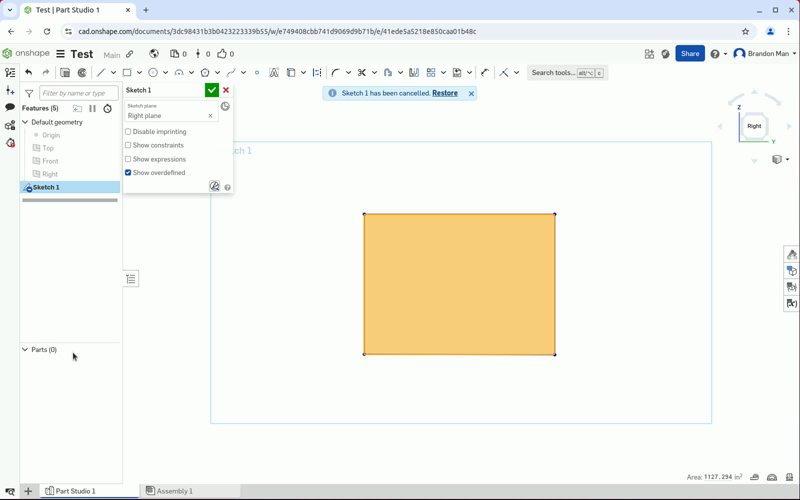
key(shift+e)
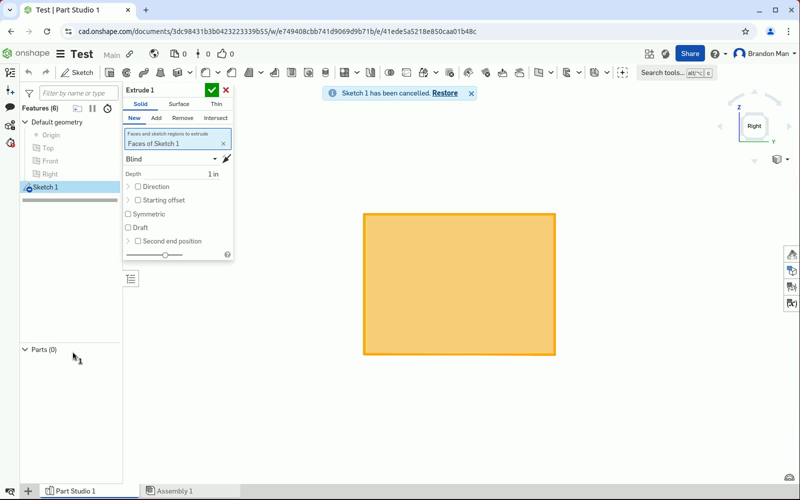
mouse_move(143, 106)
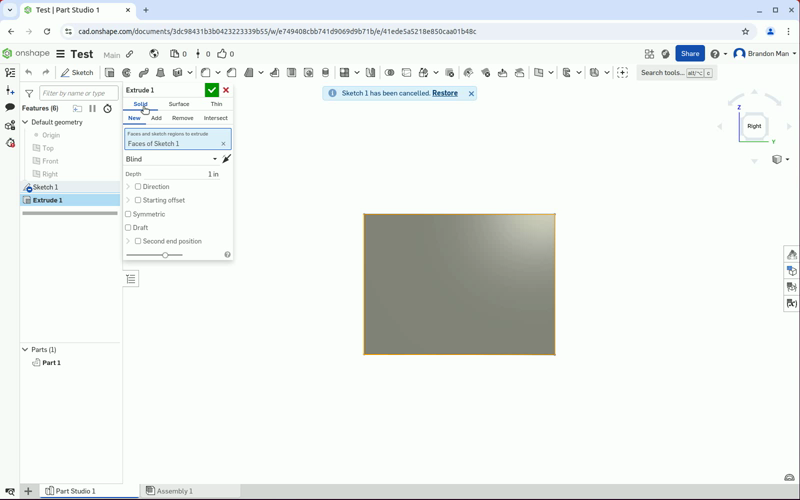
click(143, 106)
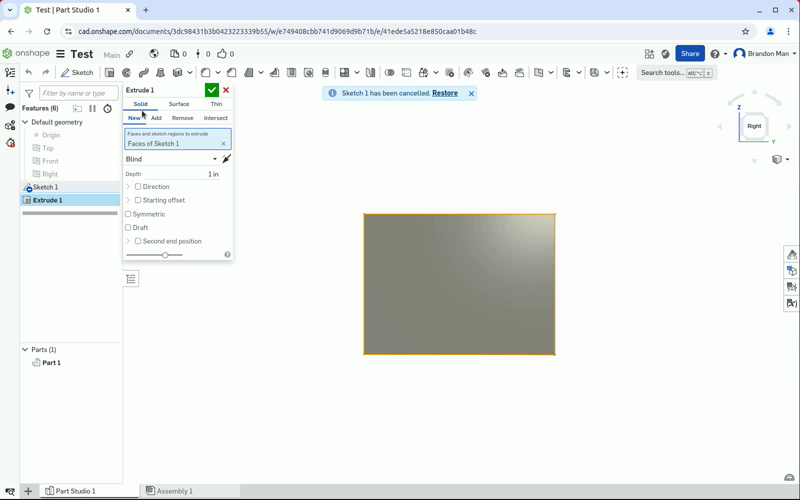
mouse_move(137, 120)
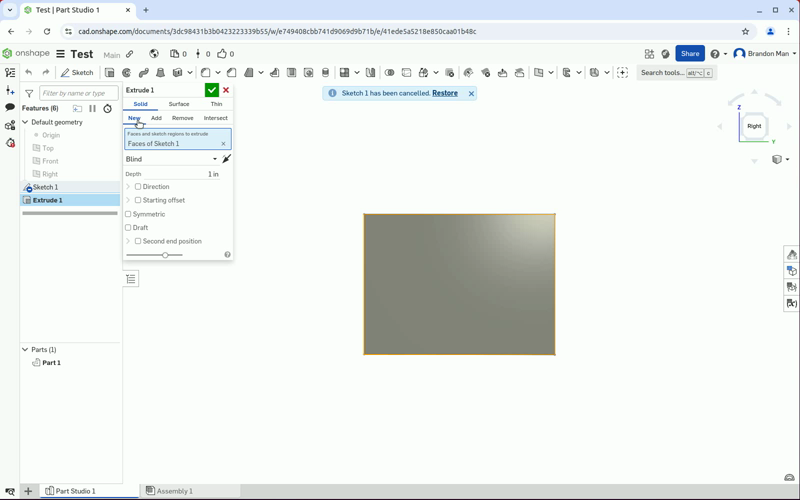
click(137, 120)
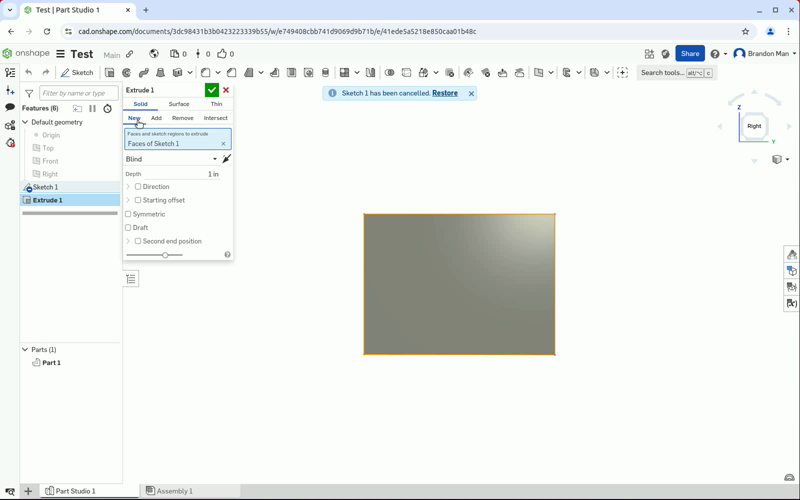
key(tab, 4)
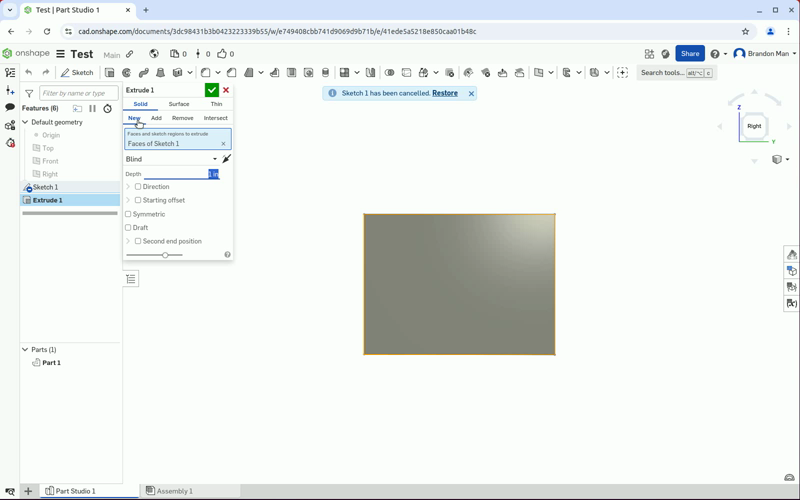
text(11.554)
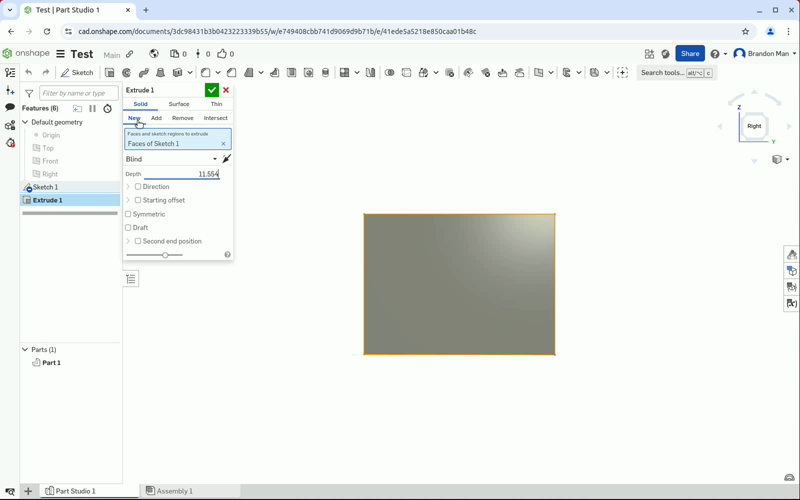
key(enter)
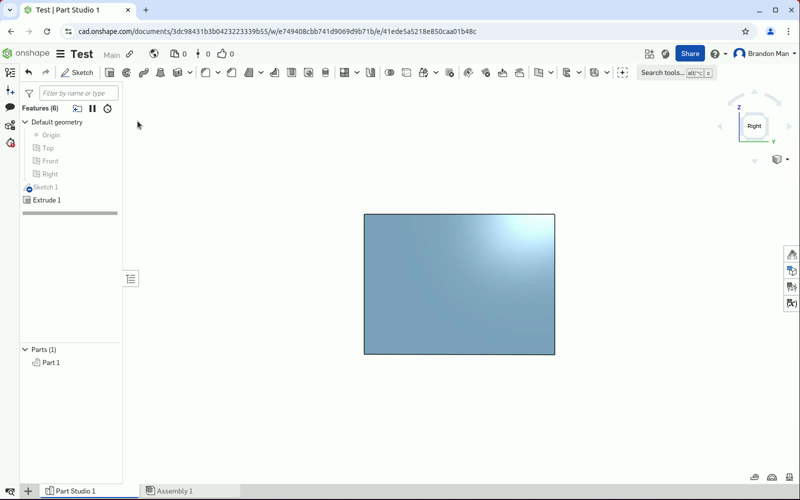
key(shift+h)
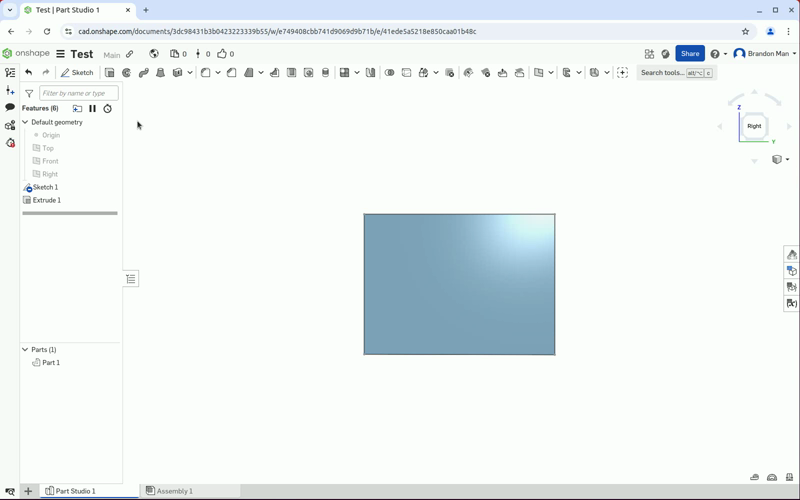
key(shift+h)
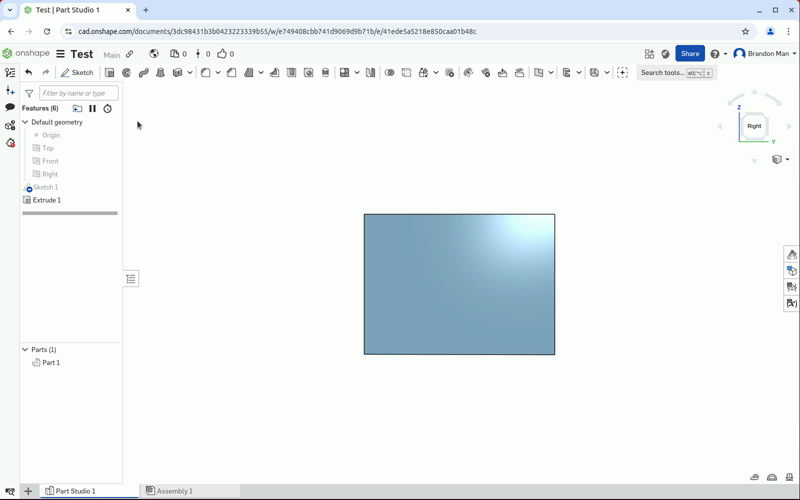
mouse_move(73, 189)
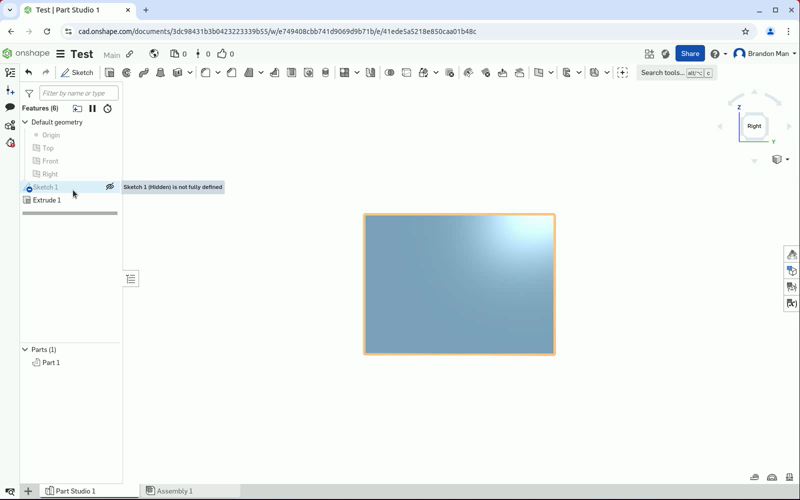
click(73, 189)
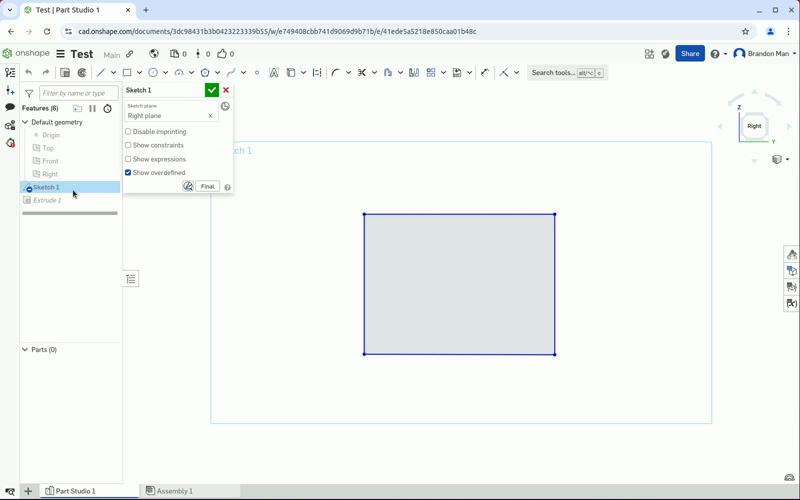
mouse_move(229, 92)
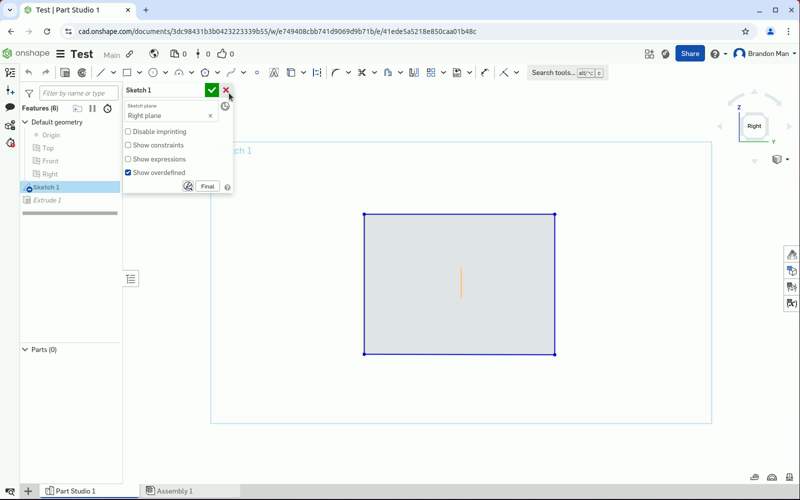
click(229, 92)
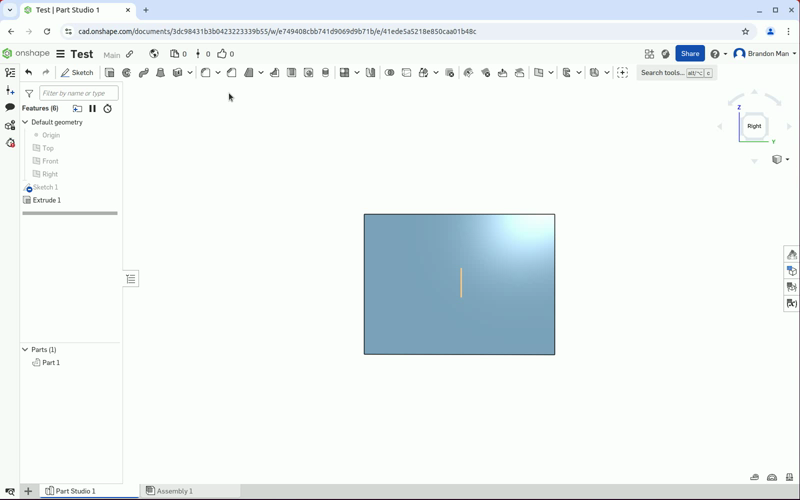
mouse_move(541, 75)
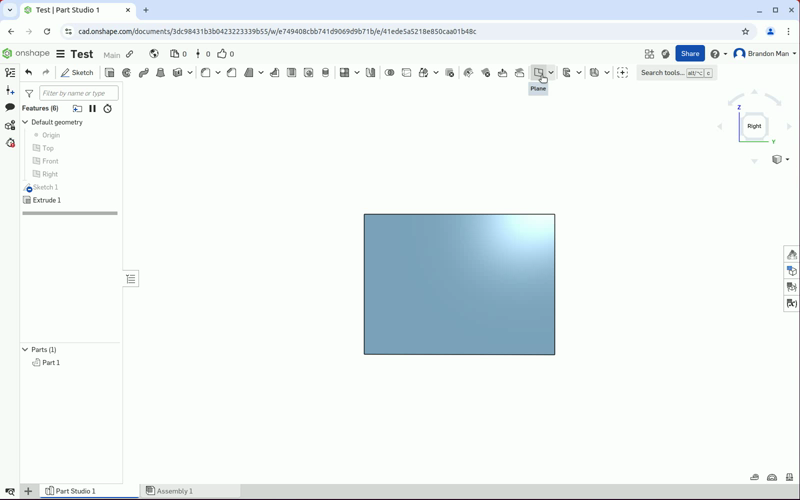
click(541, 75)
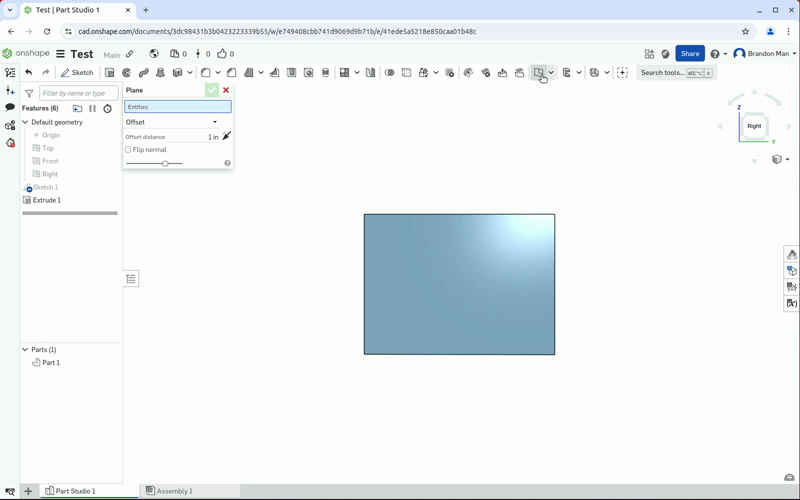
mouse_move(73, 176)
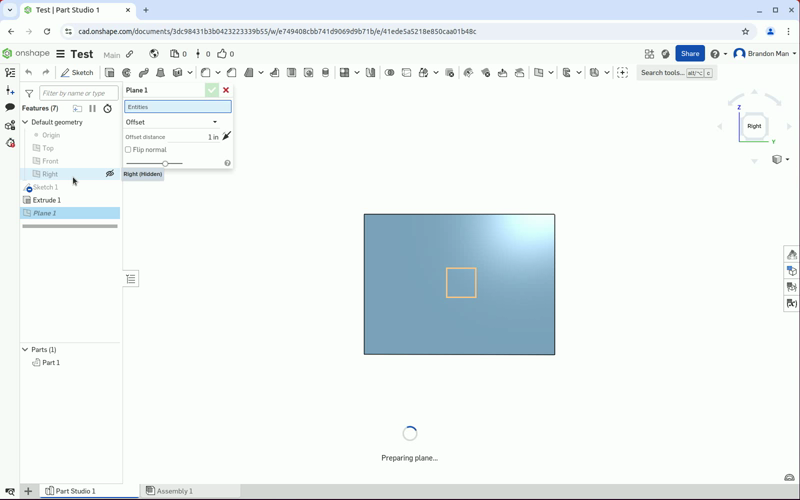
click(73, 176)
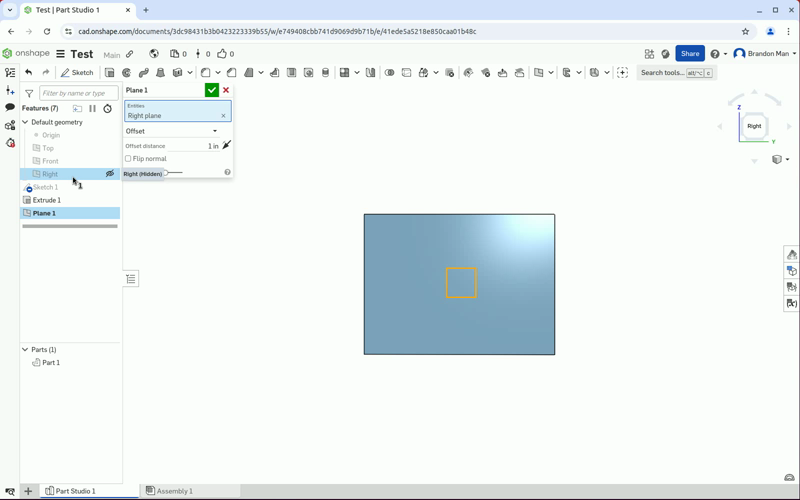
key(tab, 2)
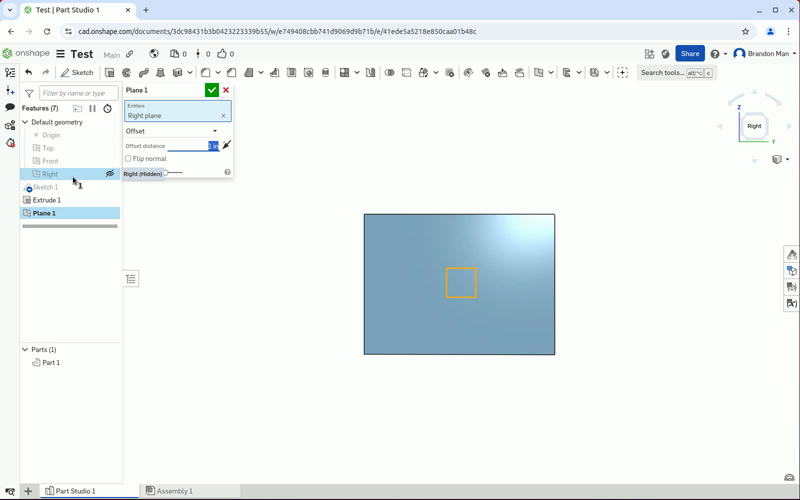
text(11.554)
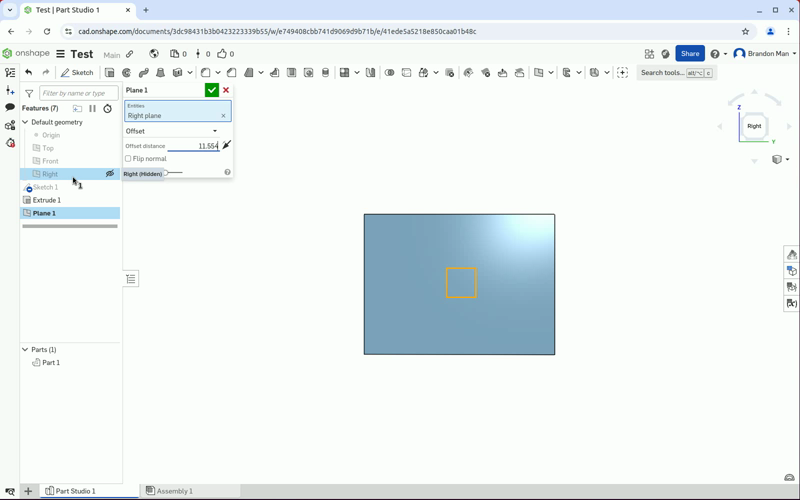
key(enter, 2)
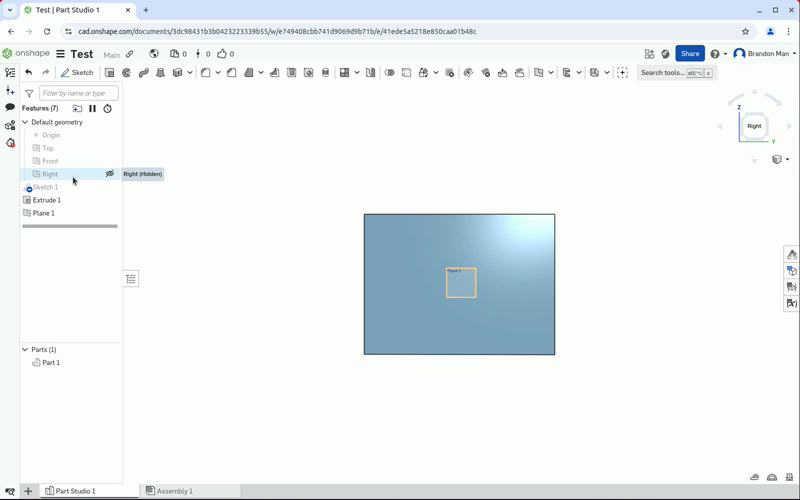
key(shift+s)
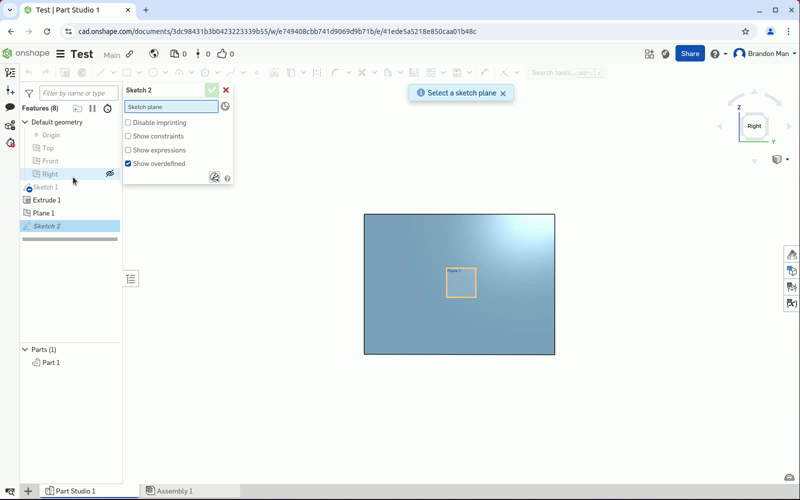
mouse_move(73, 215)
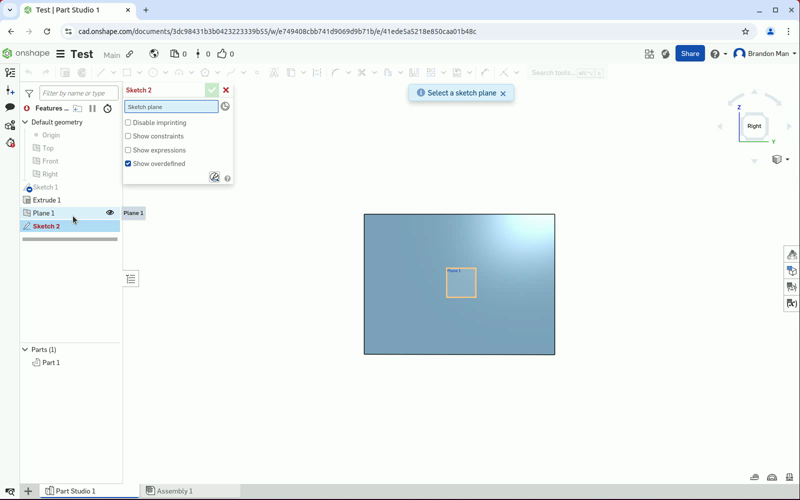
click(73, 215)
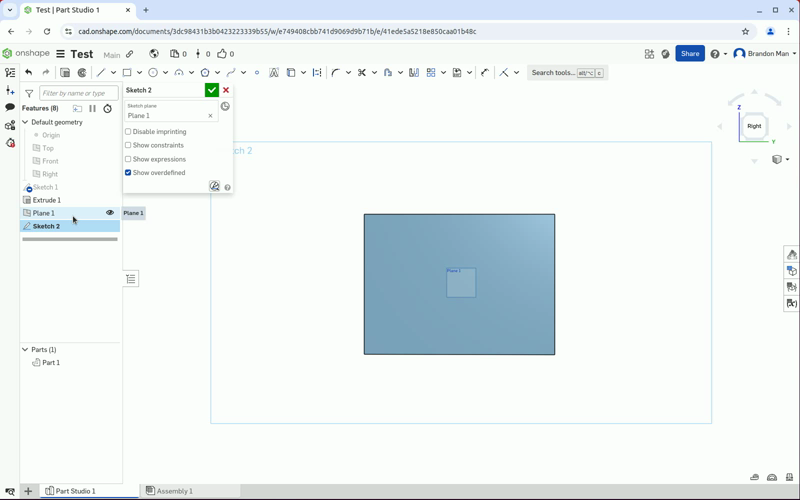
mouse_move(73, 352)
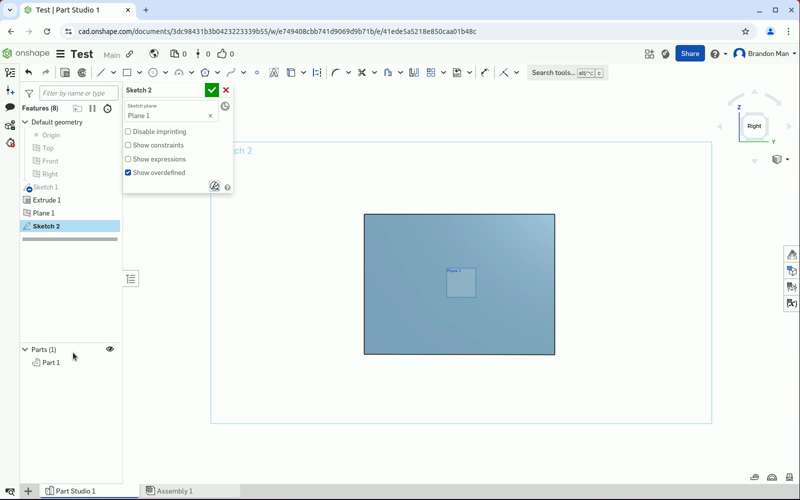
key(y)
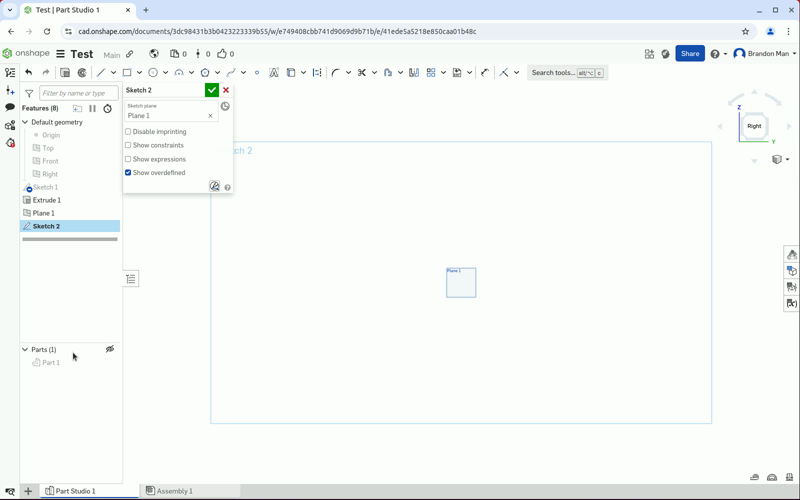
key(c)
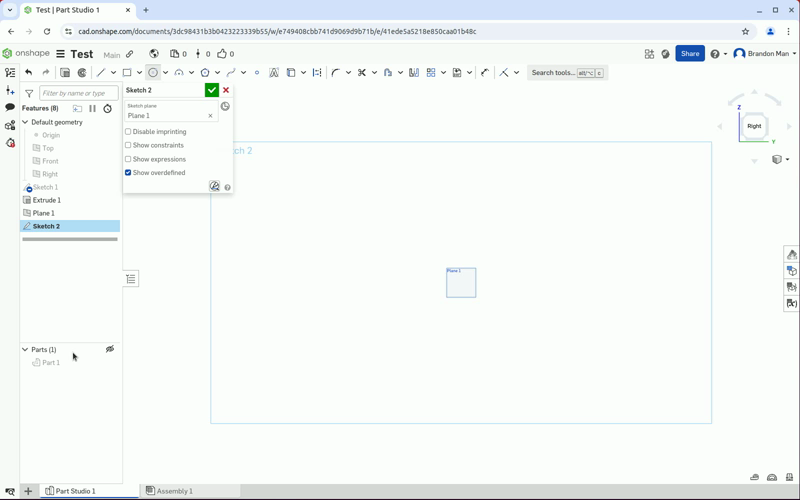
key_down(shift)
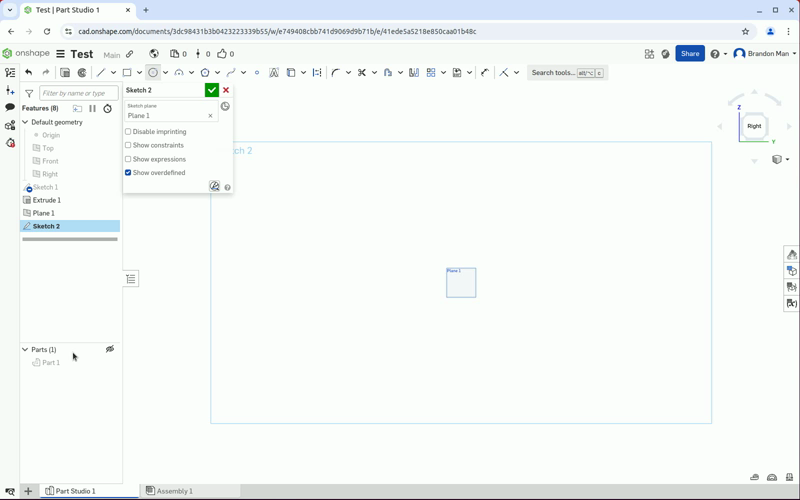
mouse_move(461, 282)
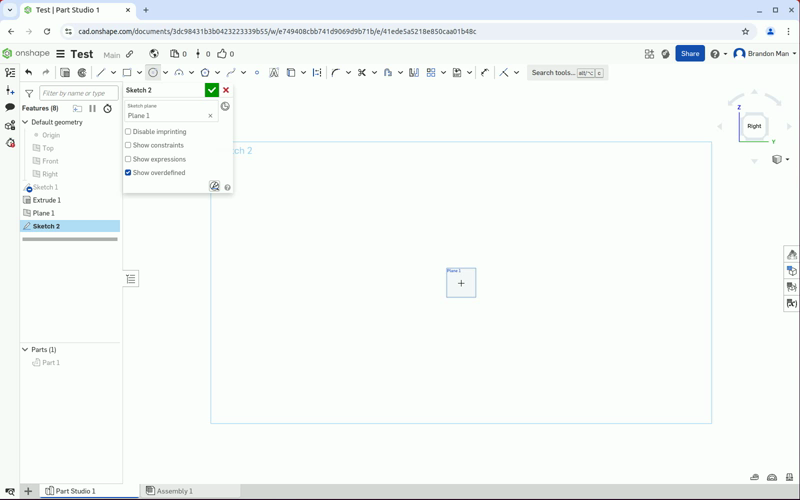
click(461, 282)
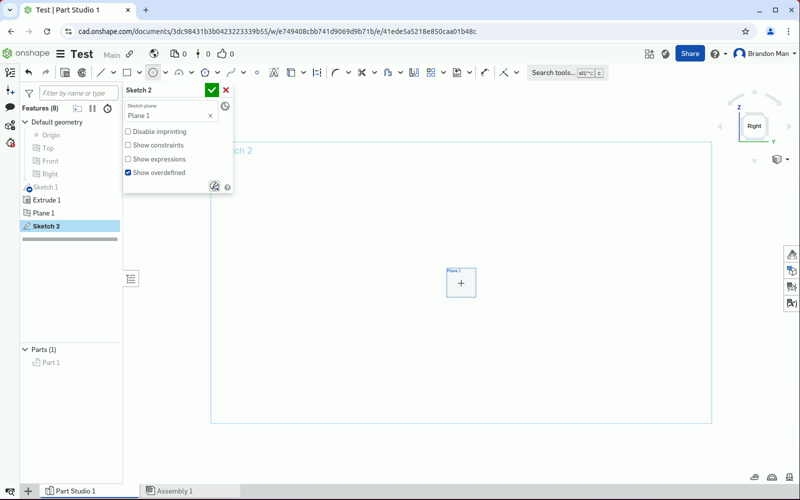
key_up(shift)
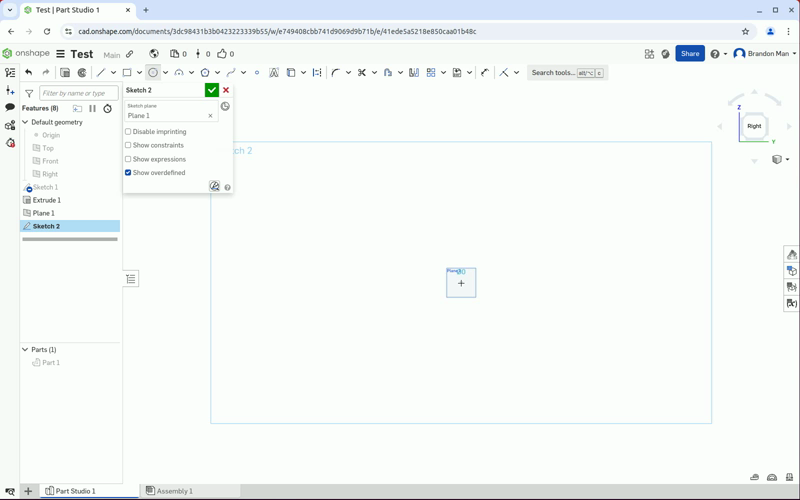
mouse_move(498, 282)
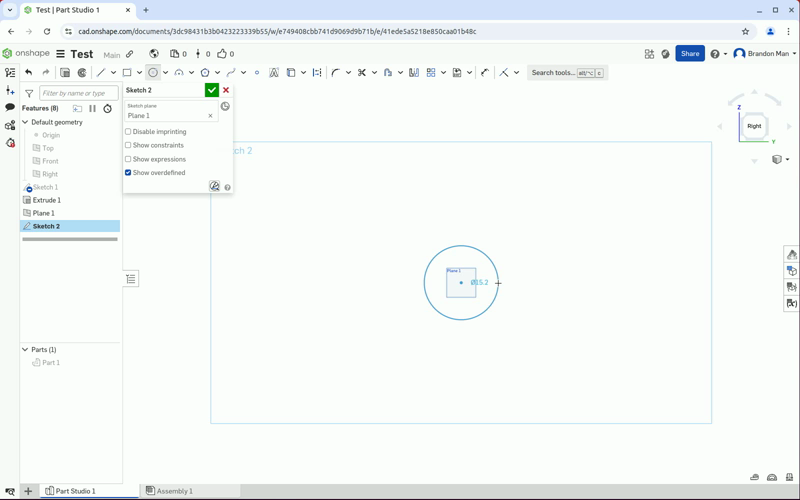
click(498, 282)
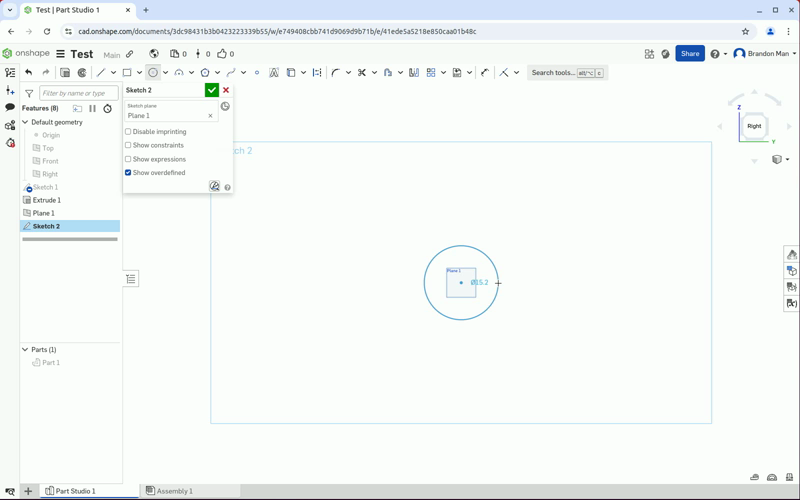
key(esc)
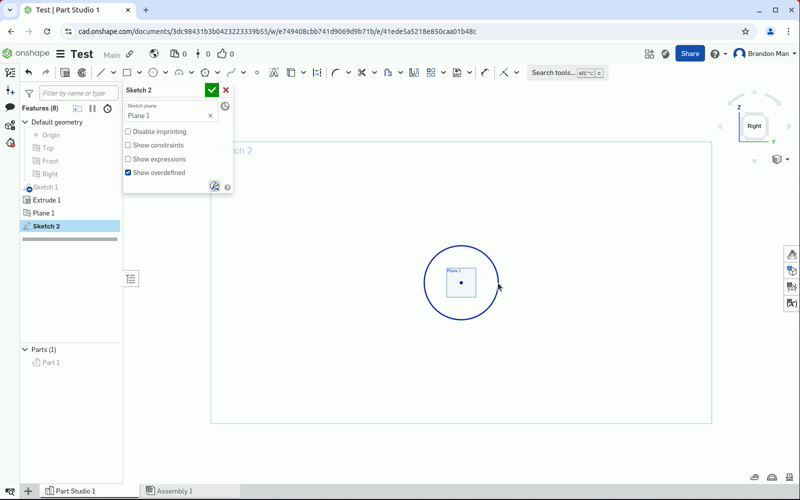
mouse_move(462, 262)
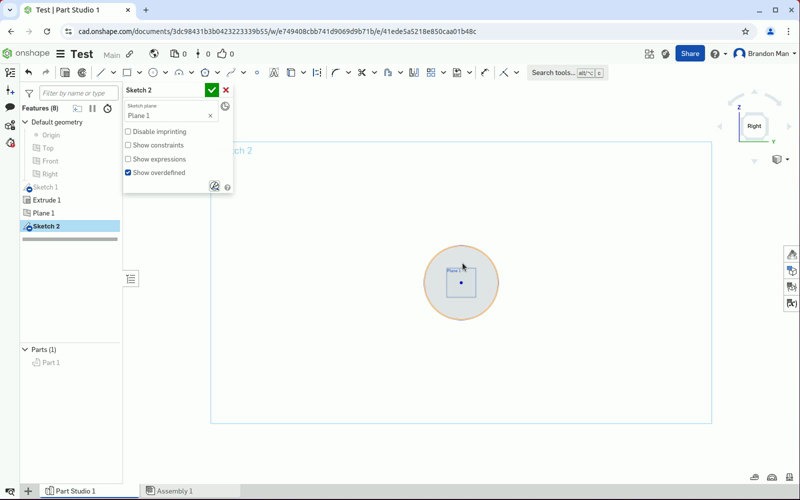
click(462, 262)
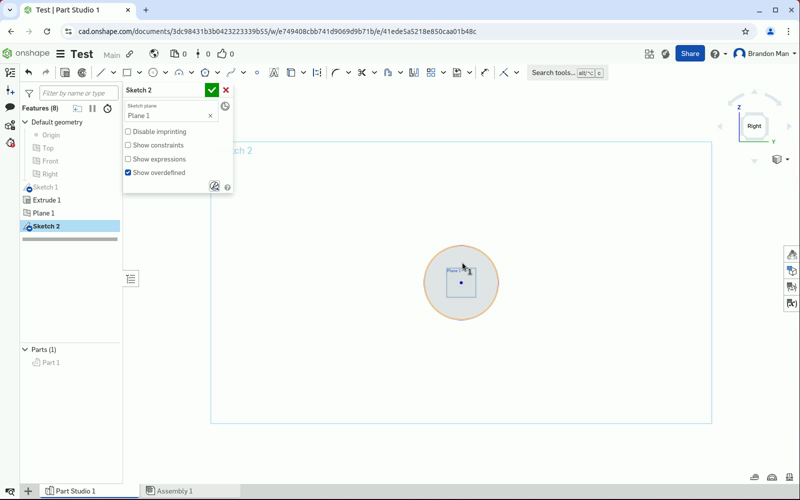
mouse_move(73, 352)
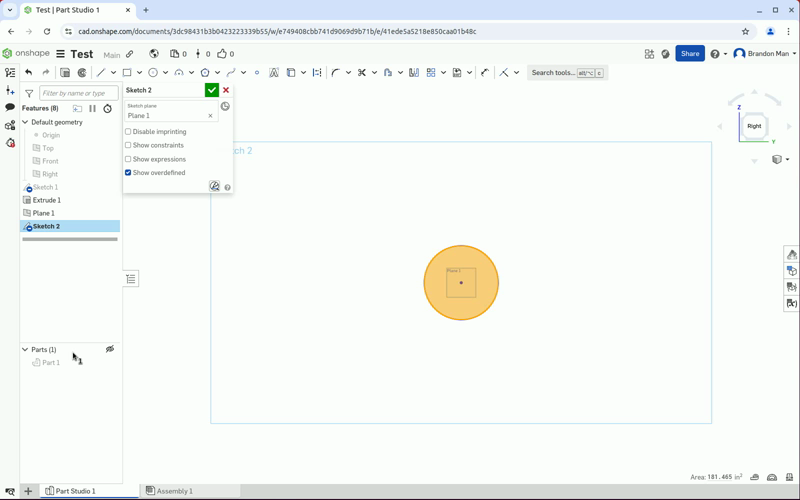
key(shift+y)
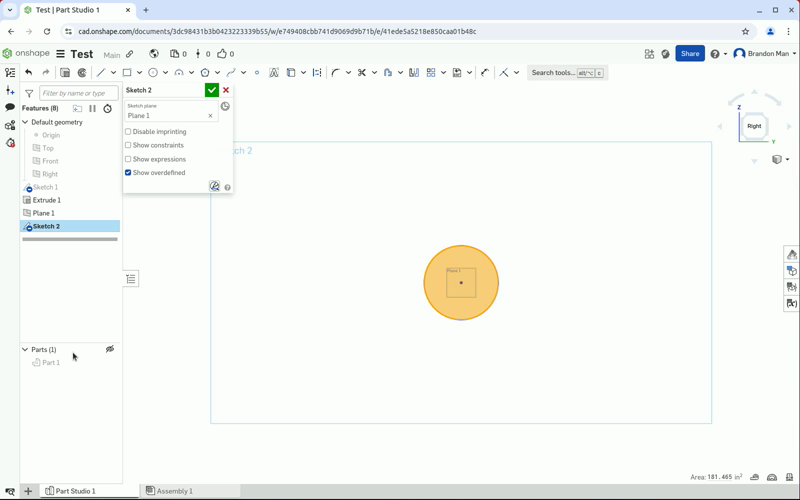
key(shift+e)
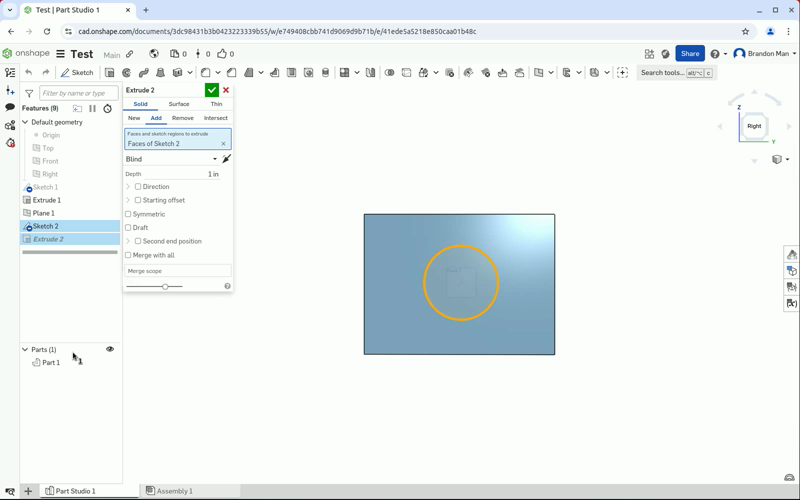
mouse_move(143, 106)
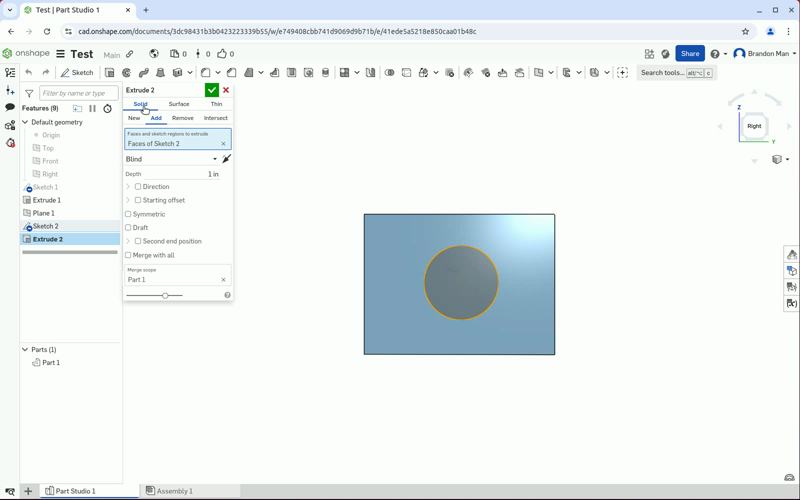
click(143, 106)
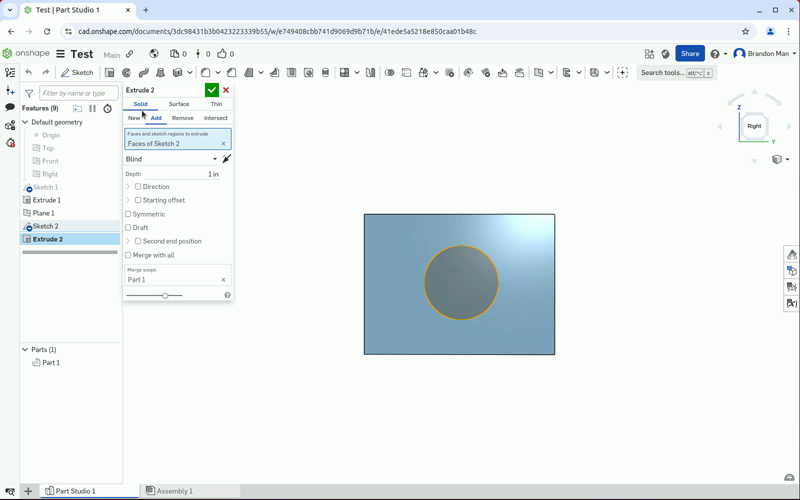
mouse_move(137, 120)
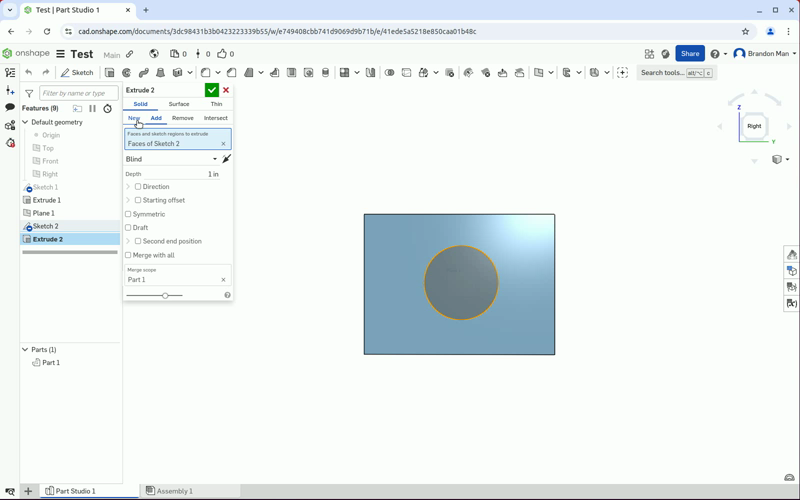
click(137, 120)
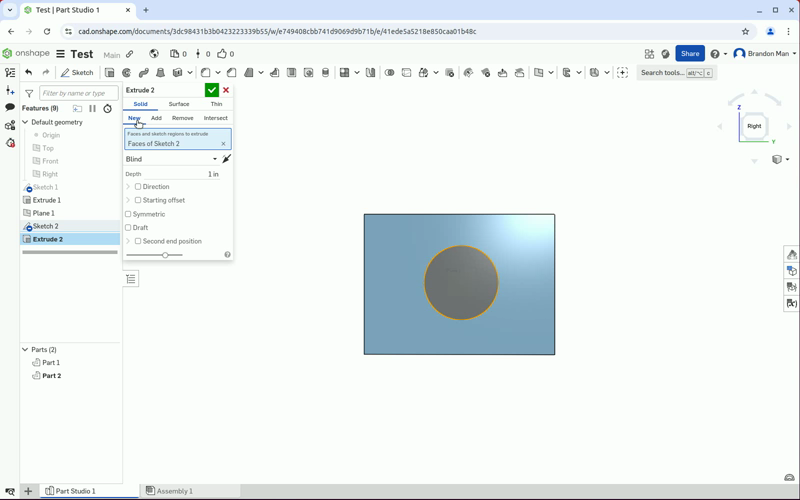
key(tab, 4)
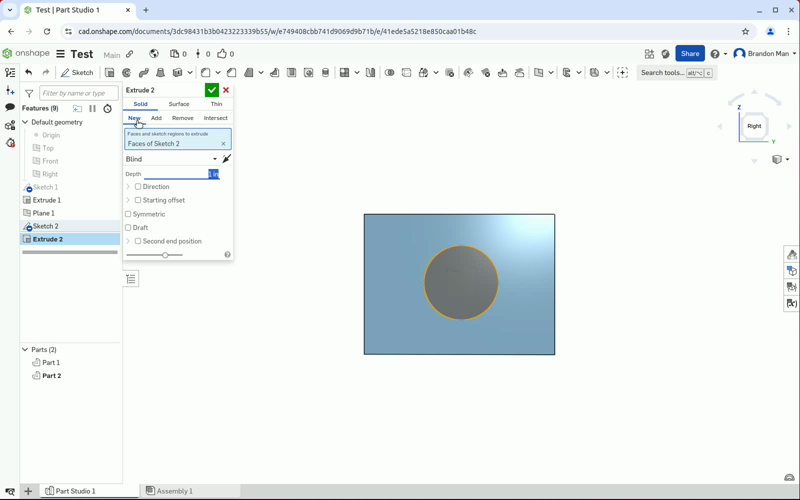
text(11.554)
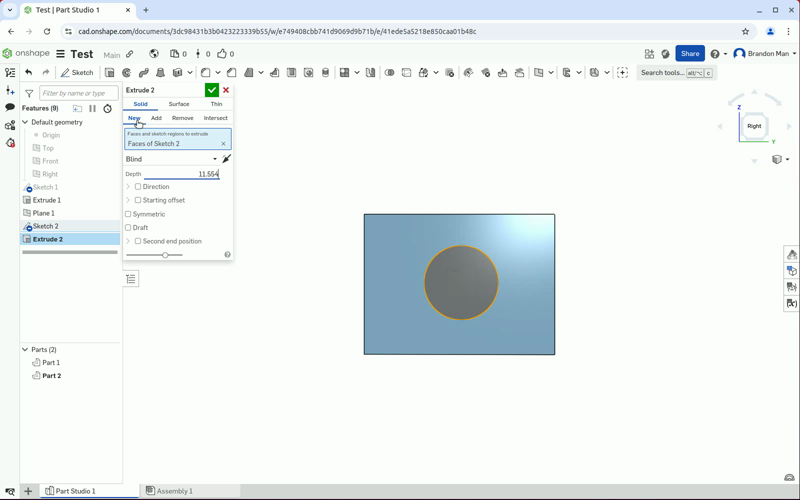
key(enter)
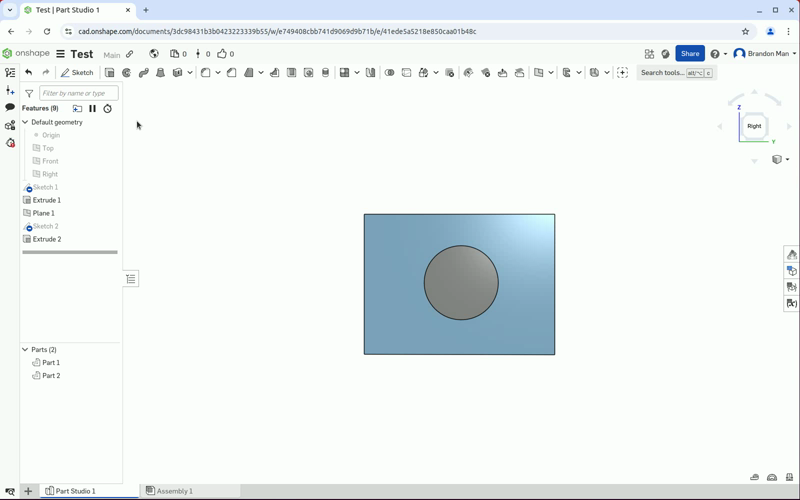
key(shift+h)
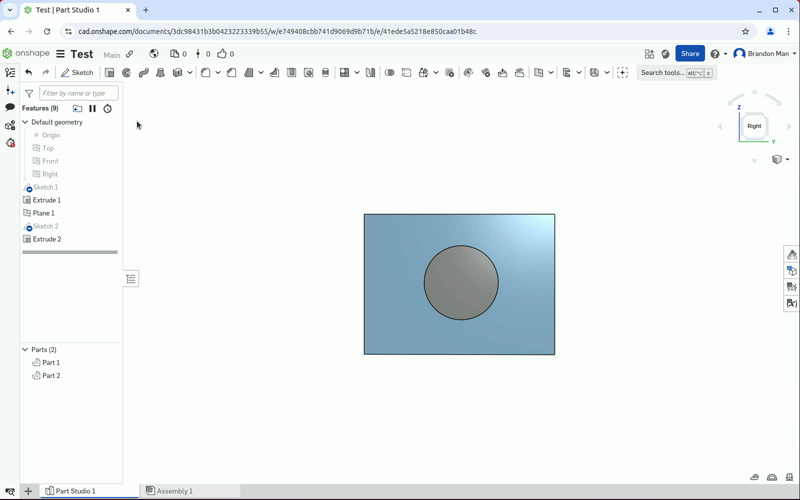
key(shift+h)
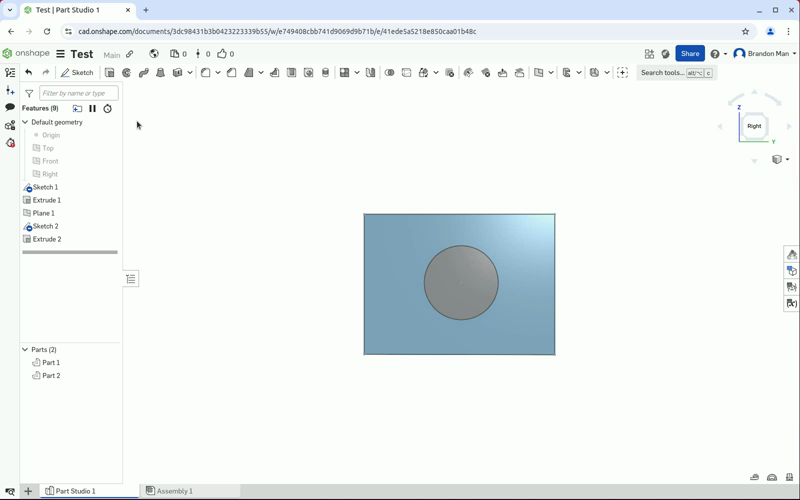
key(shift+7)
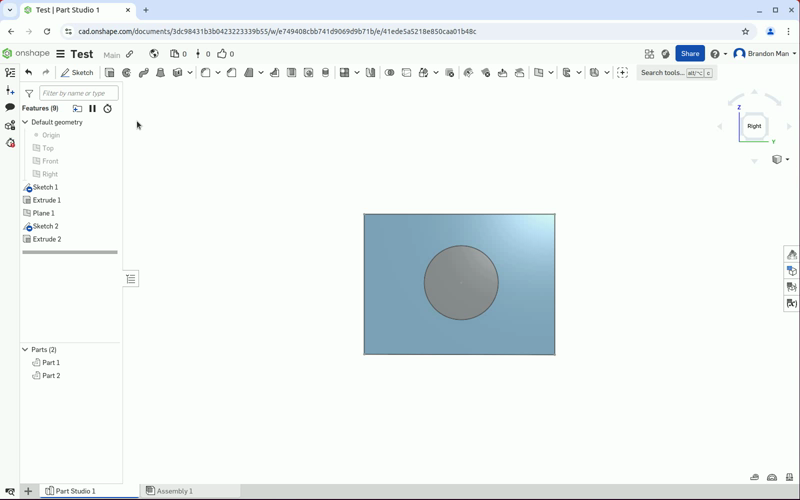
key(right, 2)
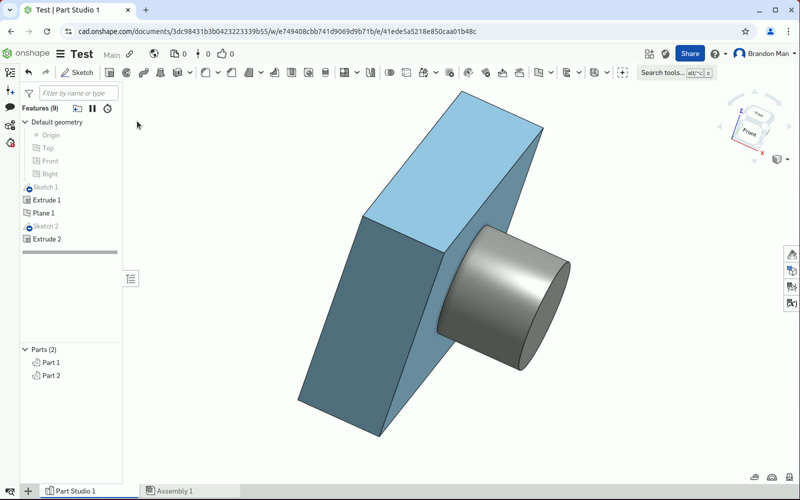
key(down, 2)
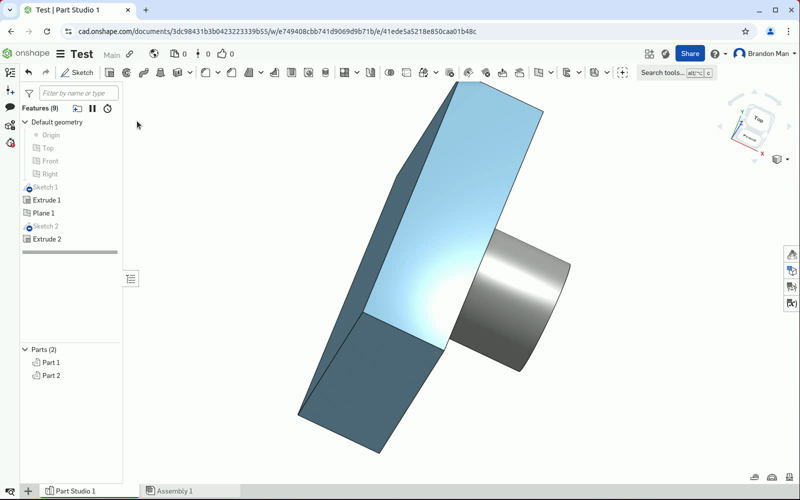
key(up, 2)
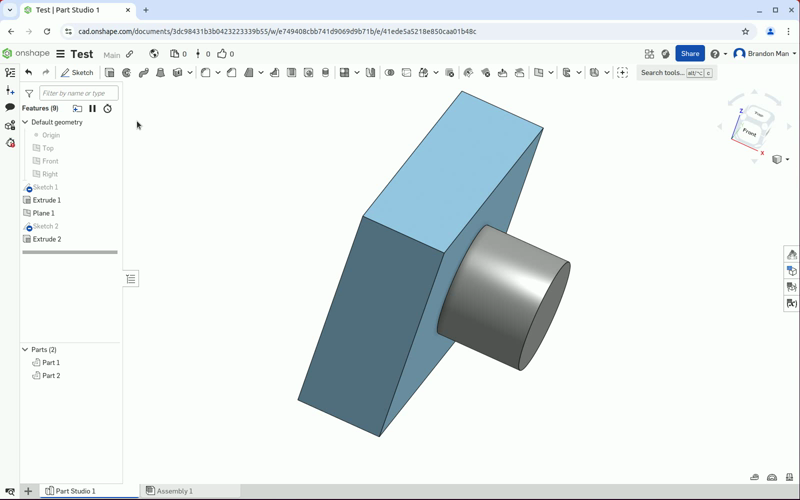
key(left, 2)
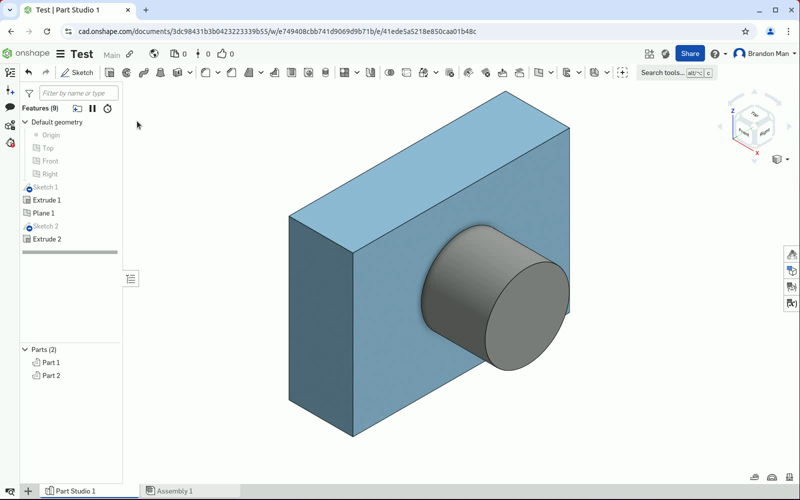
mouse_move(73, 189)
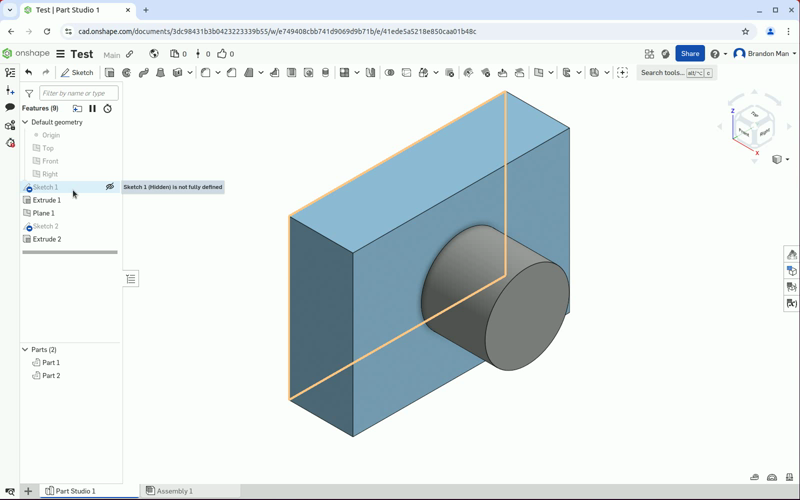
click(73, 189)